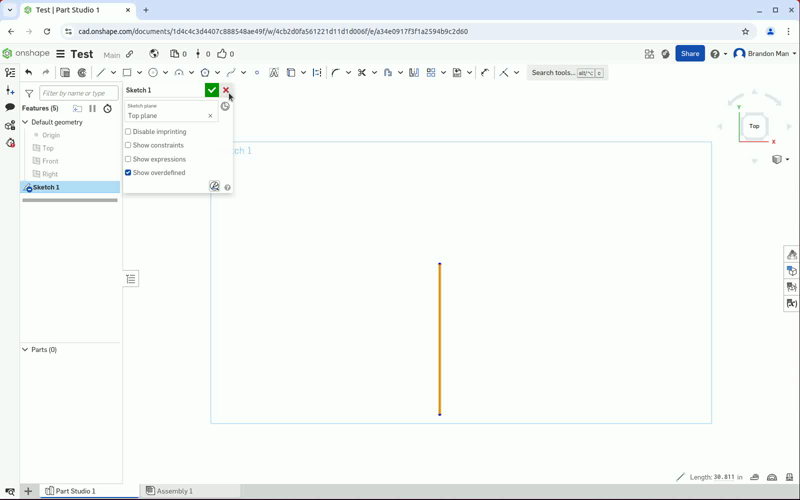
key(shift+h)
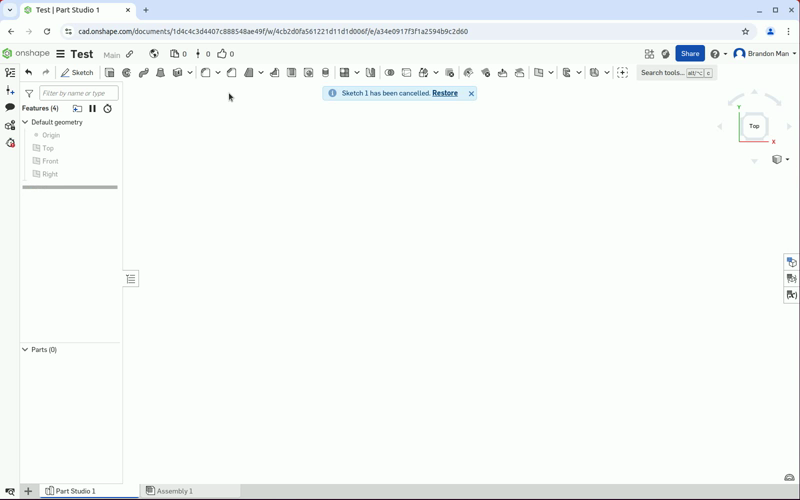
mouse_move(73, 352)
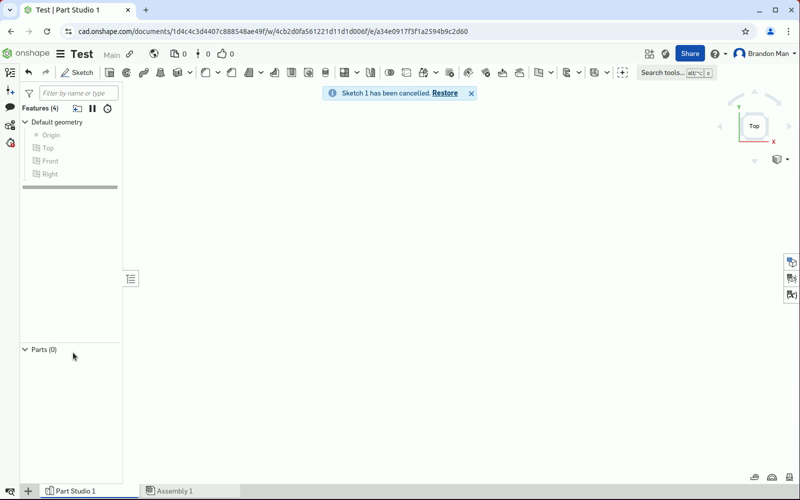
key(y)
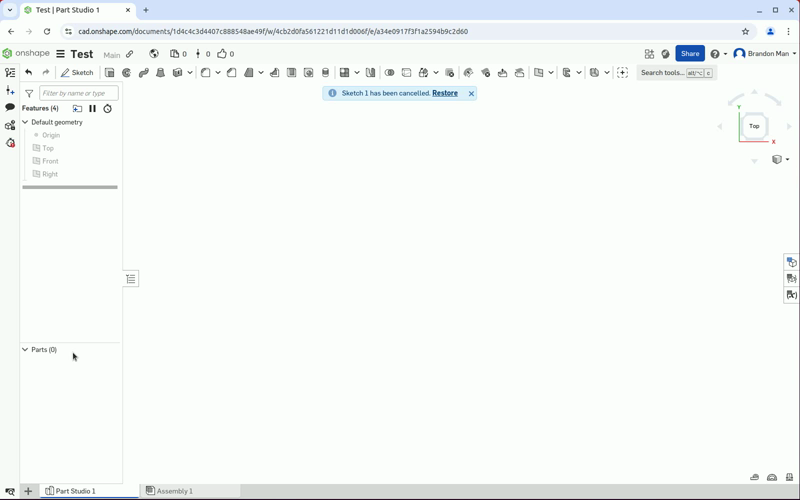
key(shift+p)
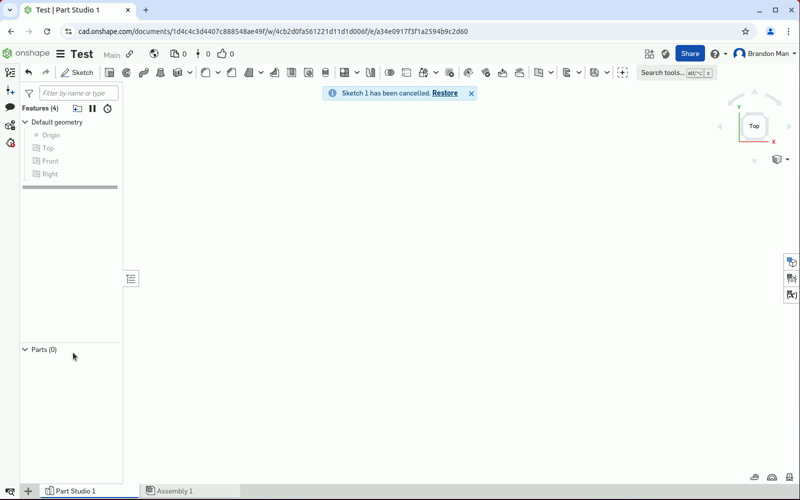
key(space)
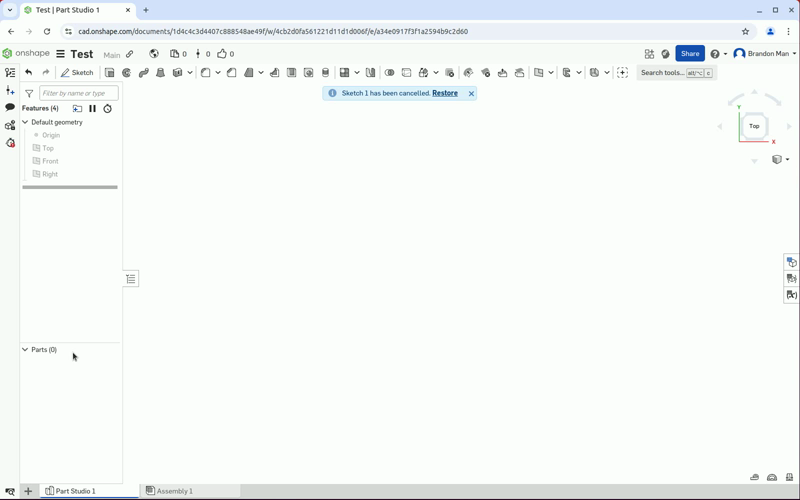
key_down(shift)
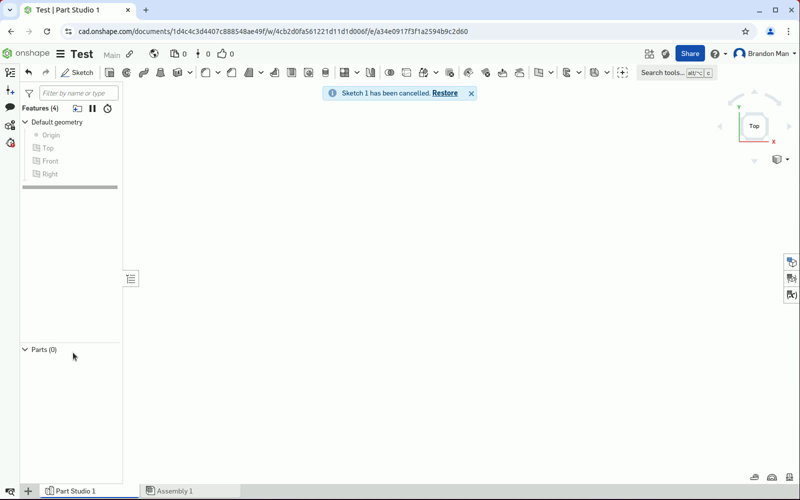
key(up)
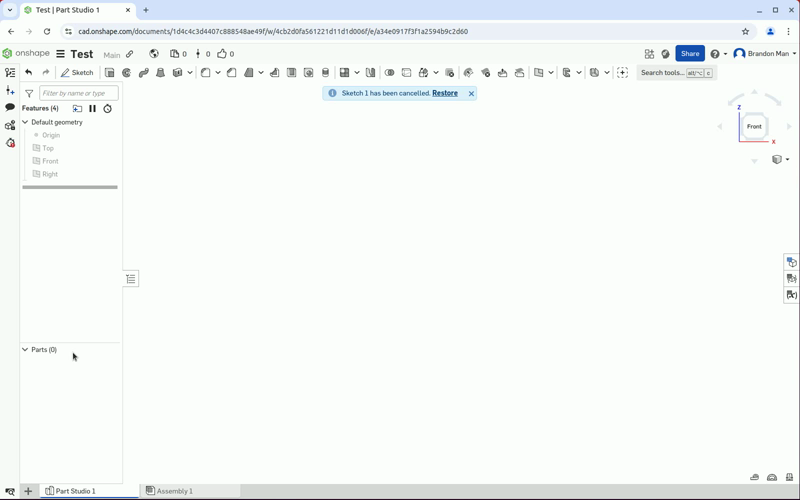
key_up(shift)
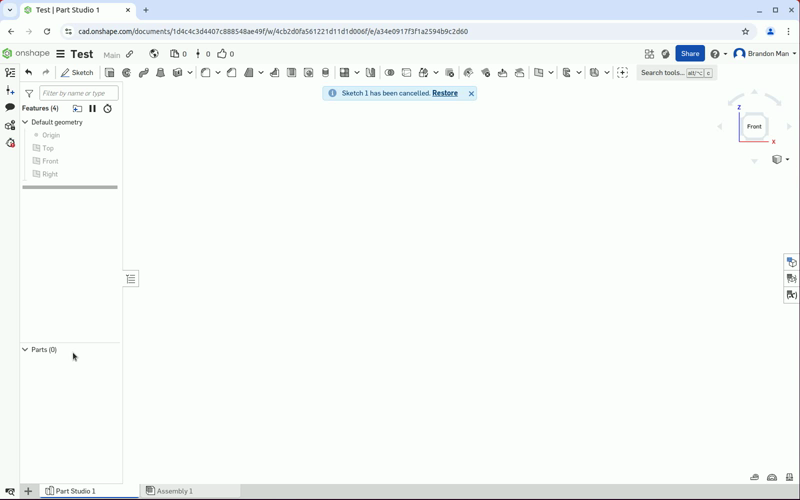
mouse_move(73, 352)
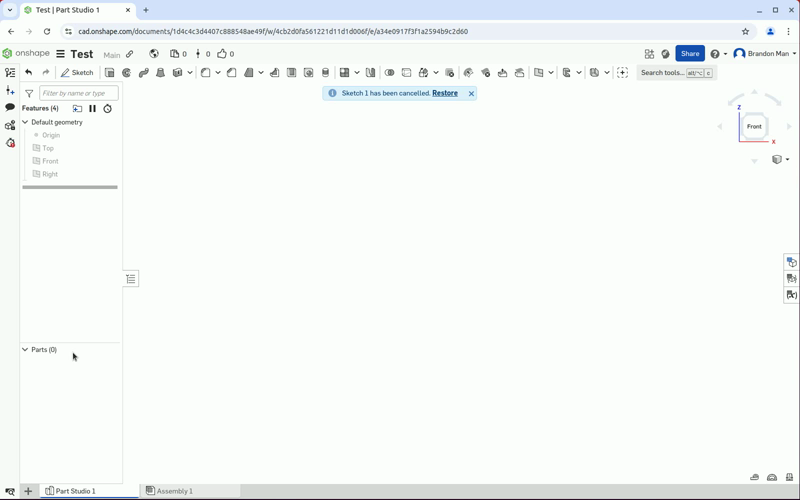
key(shift+y)
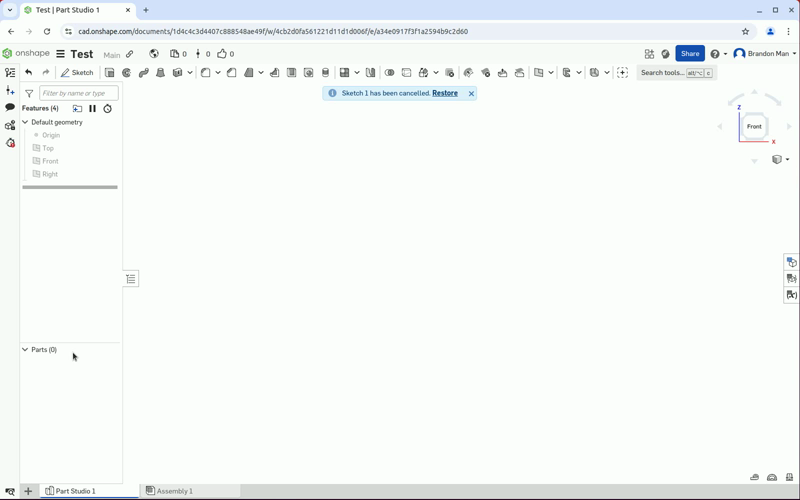
key(shift+s)
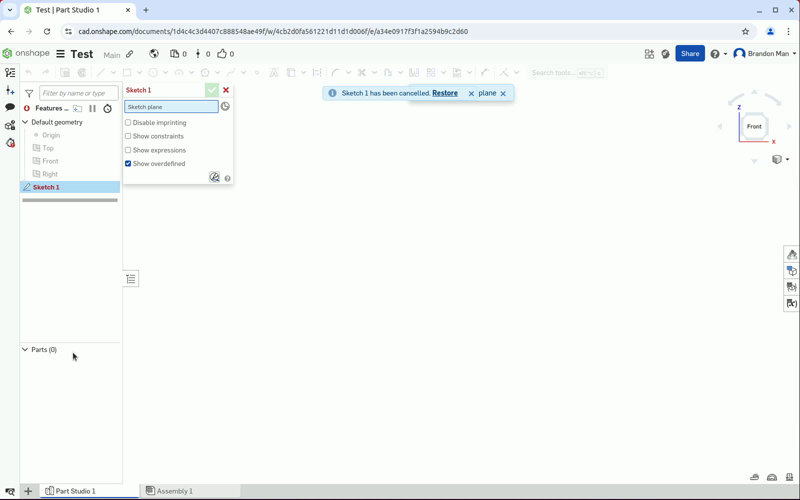
mouse_move(73, 163)
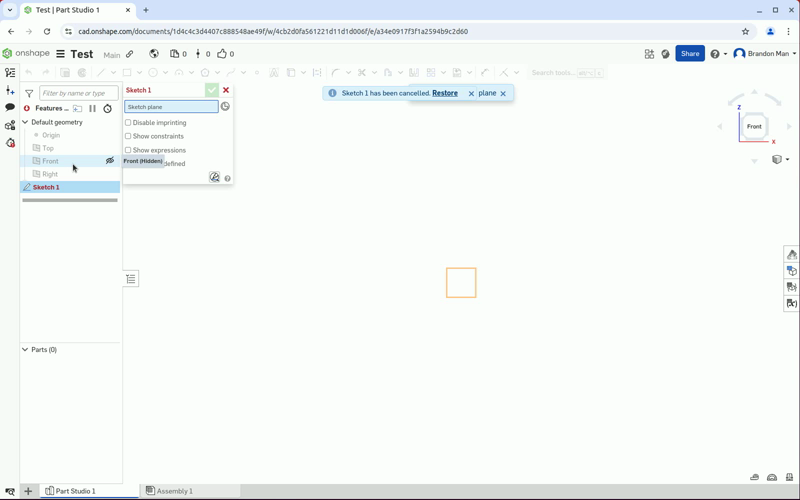
click(73, 163)
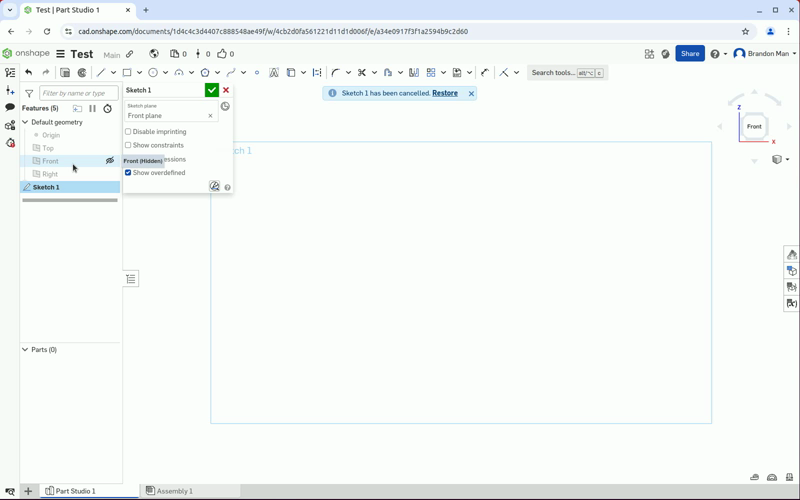
mouse_move(73, 352)
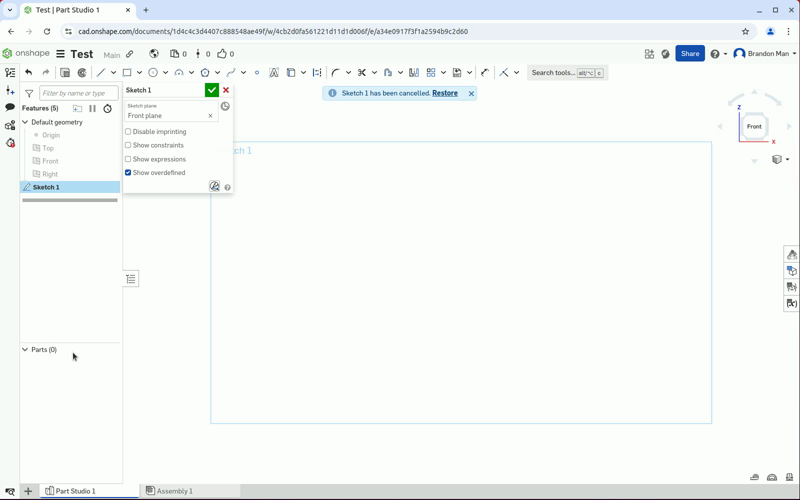
key(y)
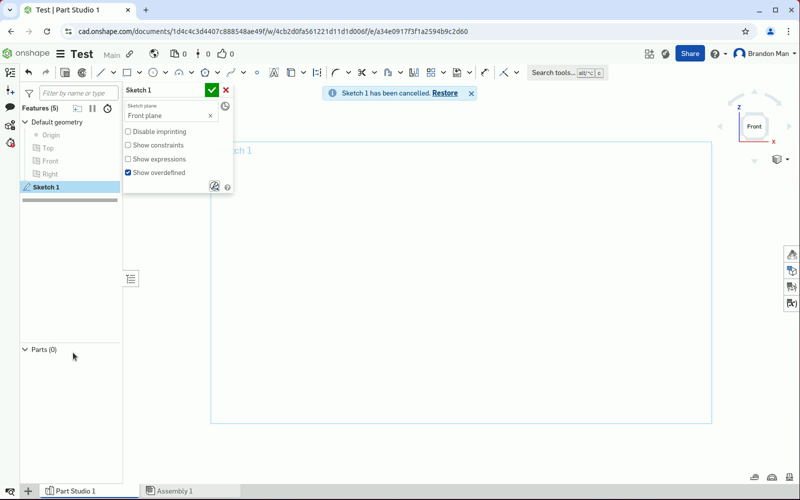
key(l)
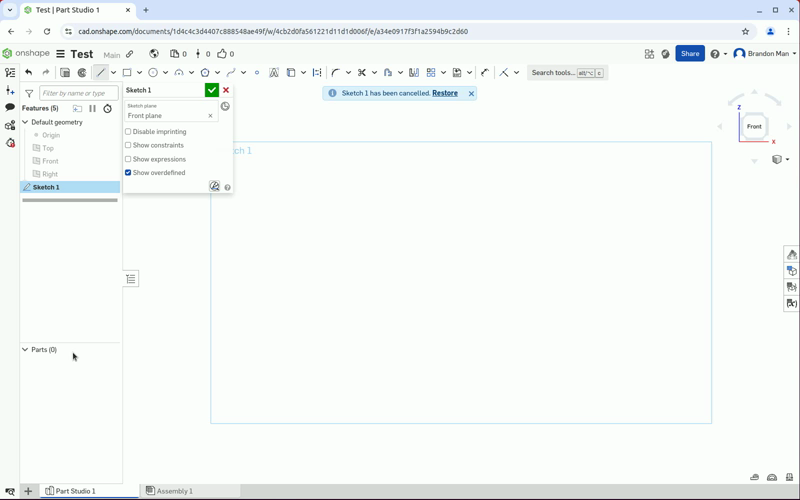
key_down(shift)
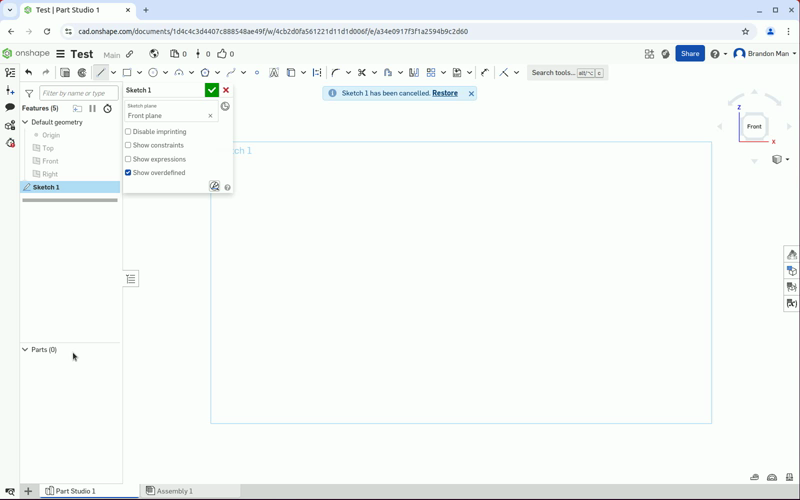
mouse_move(460, 282)
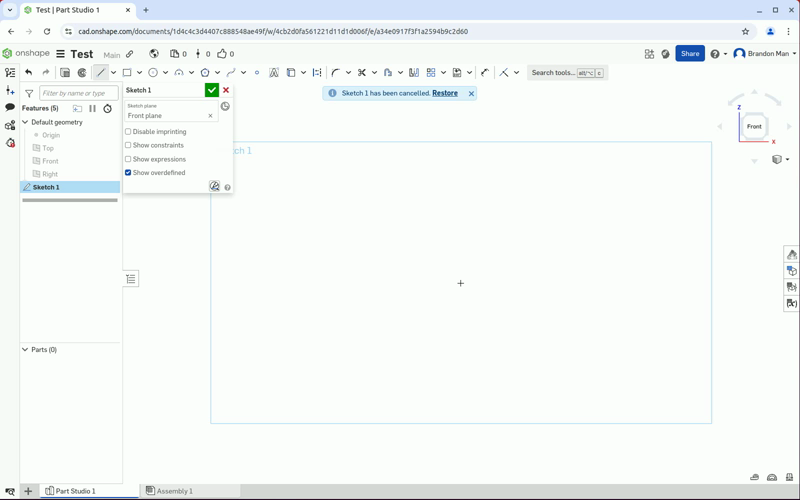
click(460, 282)
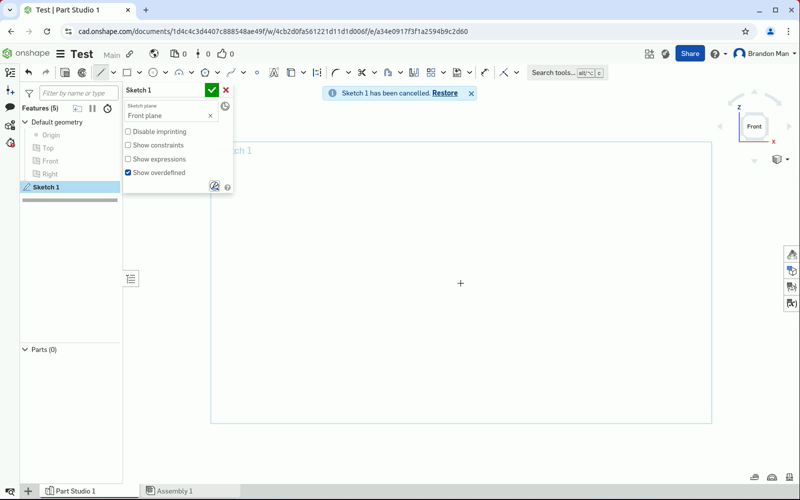
key_up(shift)
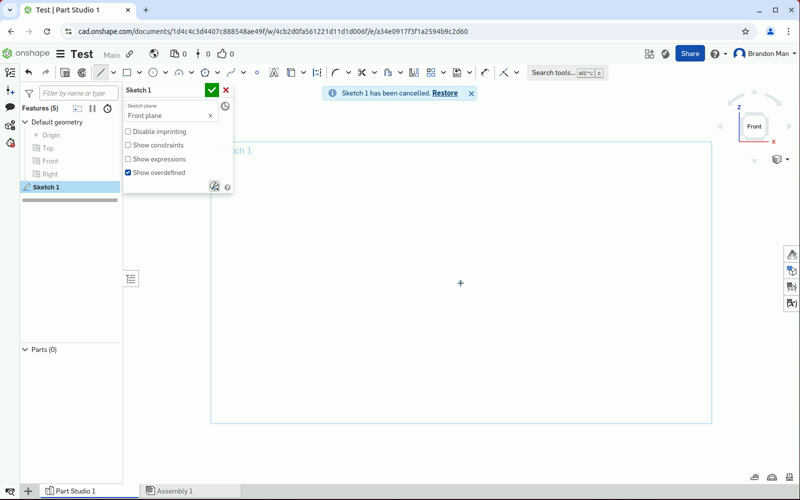
key_down(shift)
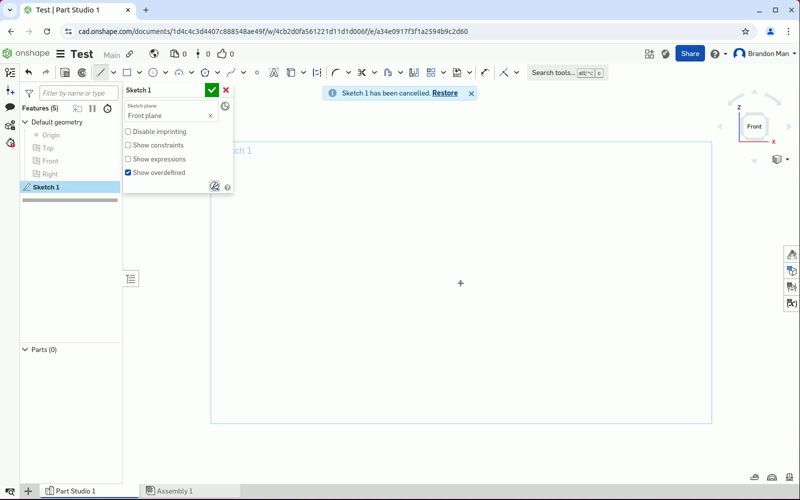
mouse_move(544, 282)
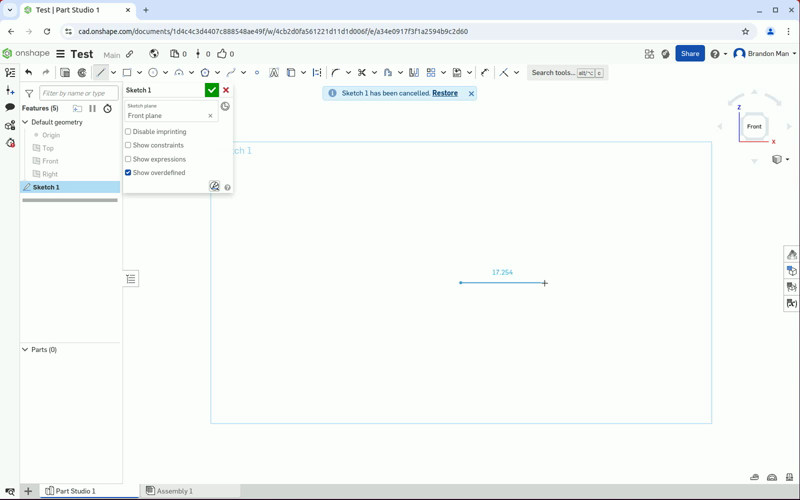
click(544, 282)
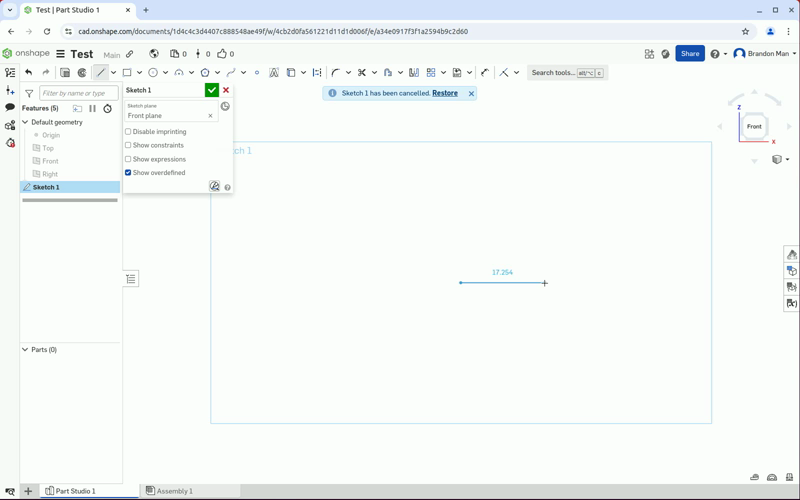
key_up(shift)
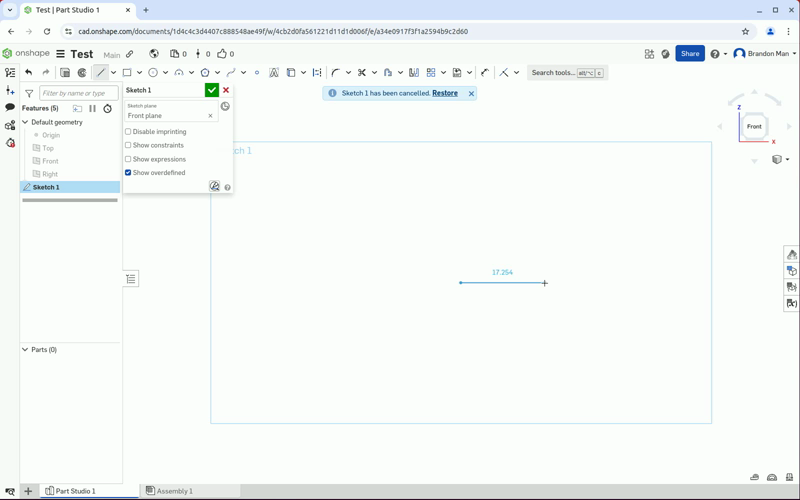
key_down(shift)
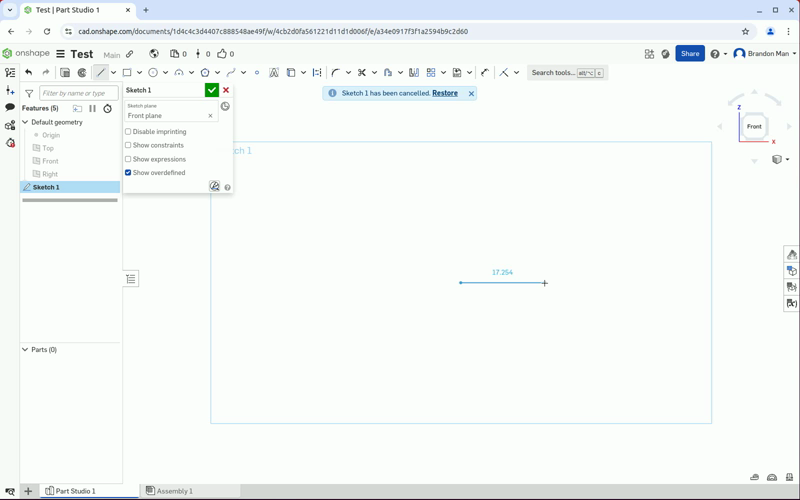
mouse_move(544, 170)
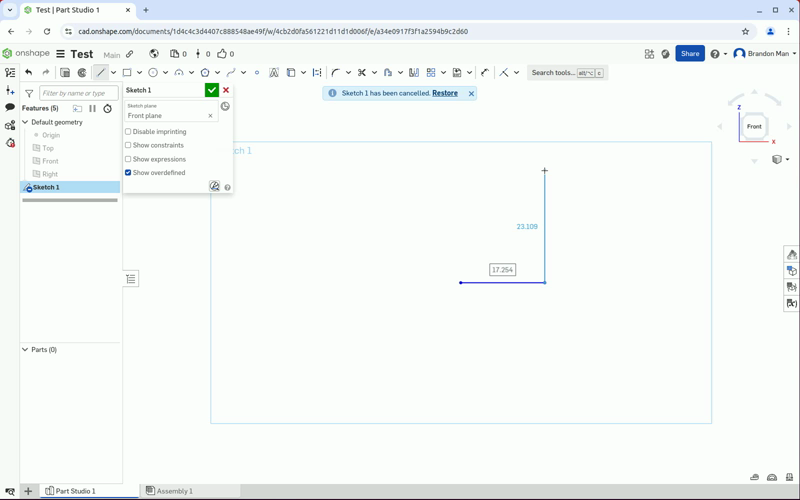
click(544, 170)
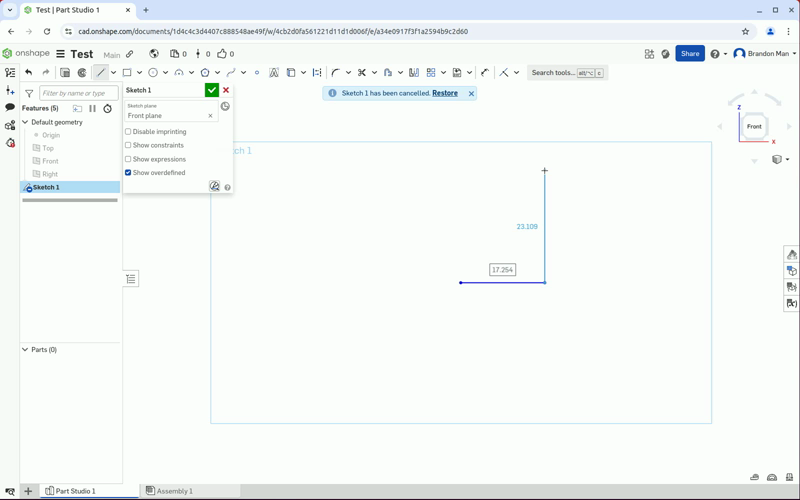
key_up(shift)
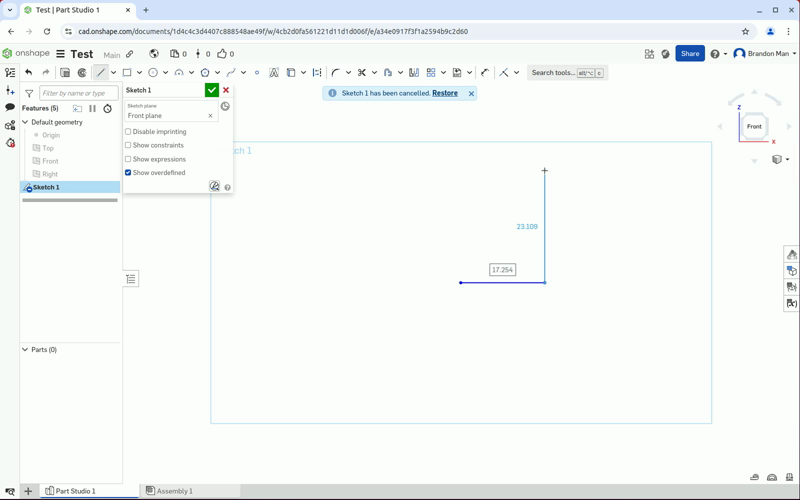
key_down(shift)
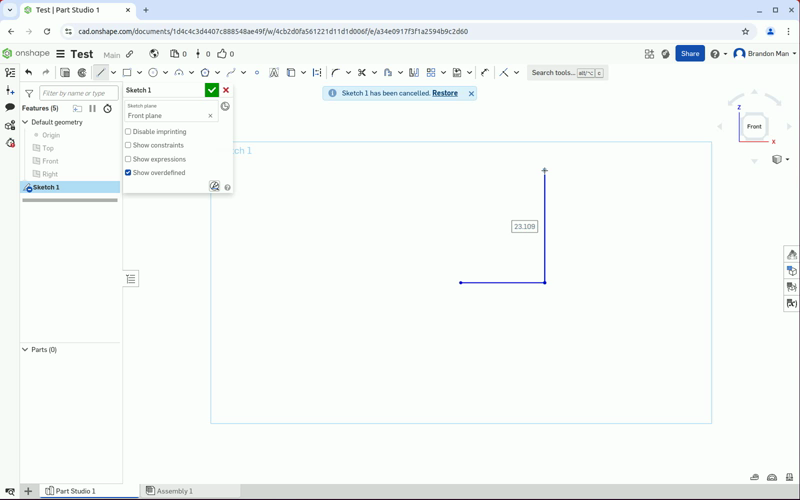
mouse_move(460, 170)
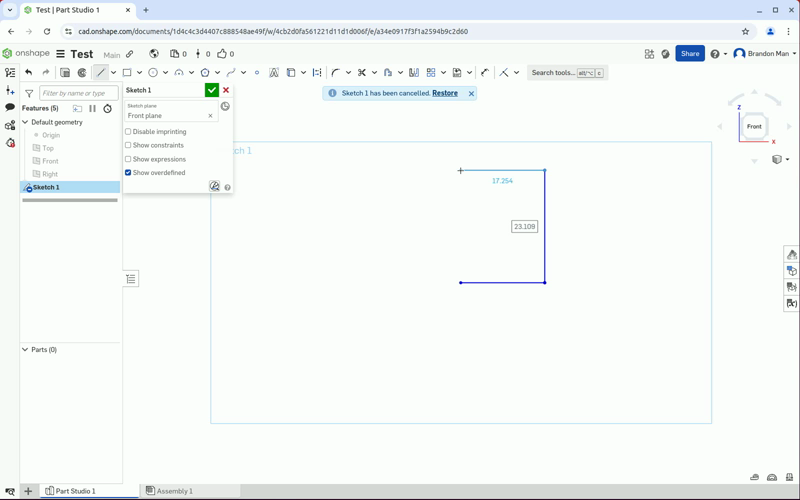
click(460, 170)
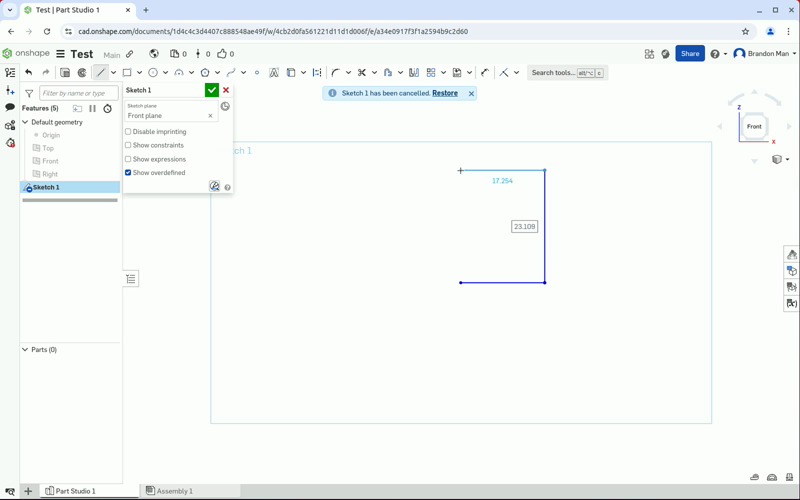
key_up(shift)
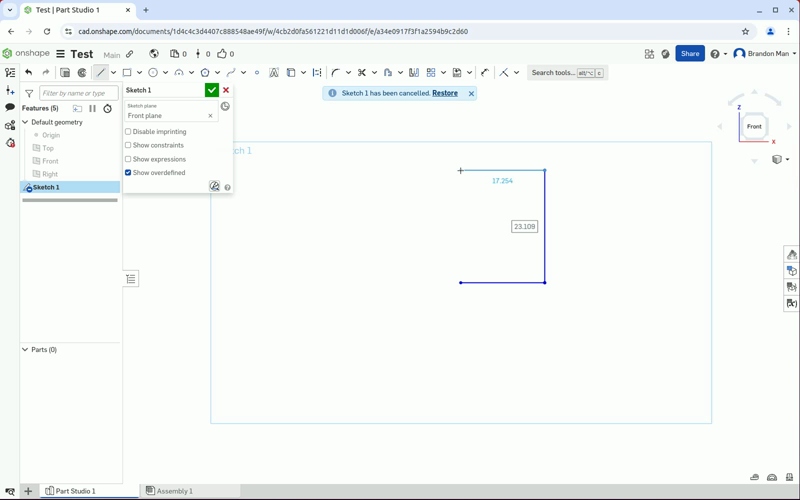
key_down(shift)
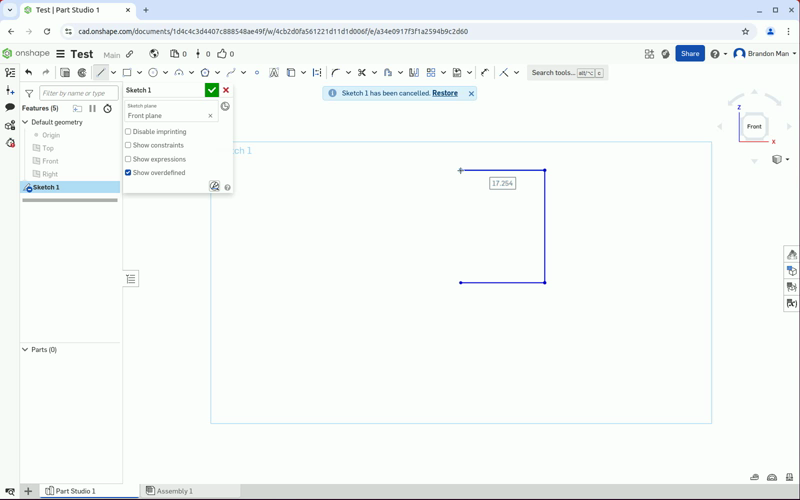
mouse_move(460, 282)
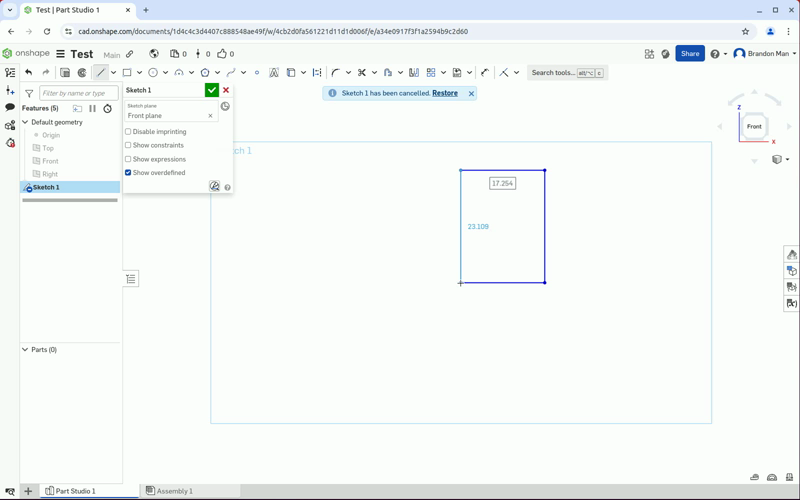
key_up(shift)
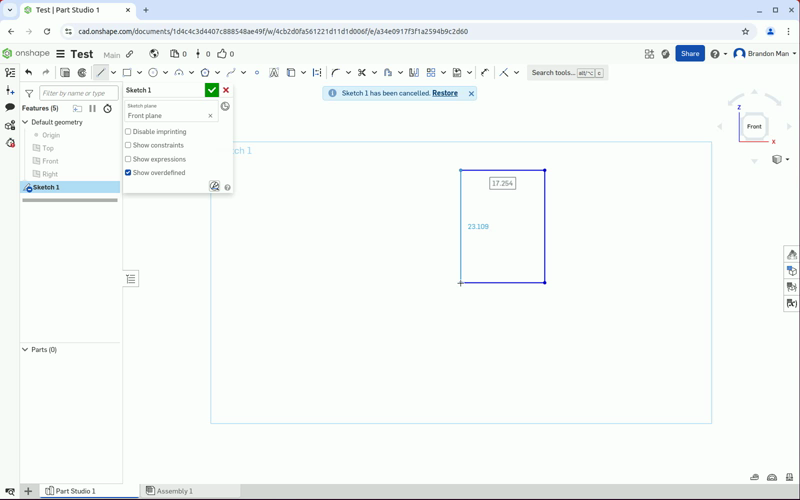
click(460, 282)
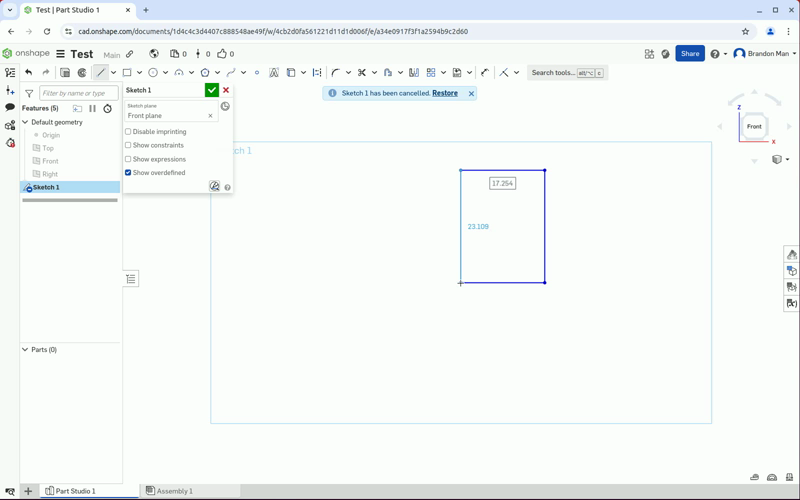
key(esc)
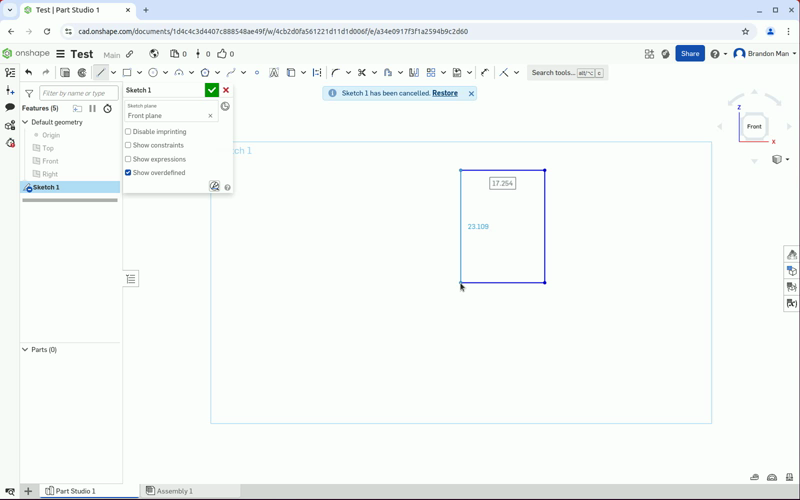
mouse_move(502, 188)
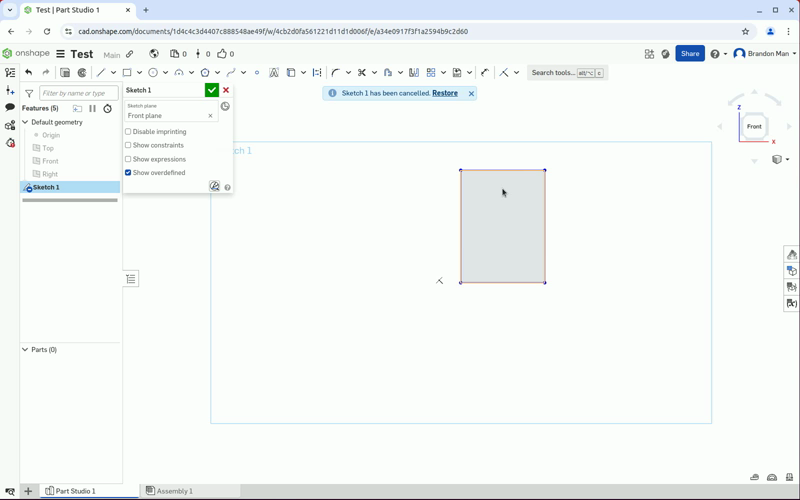
click(502, 188)
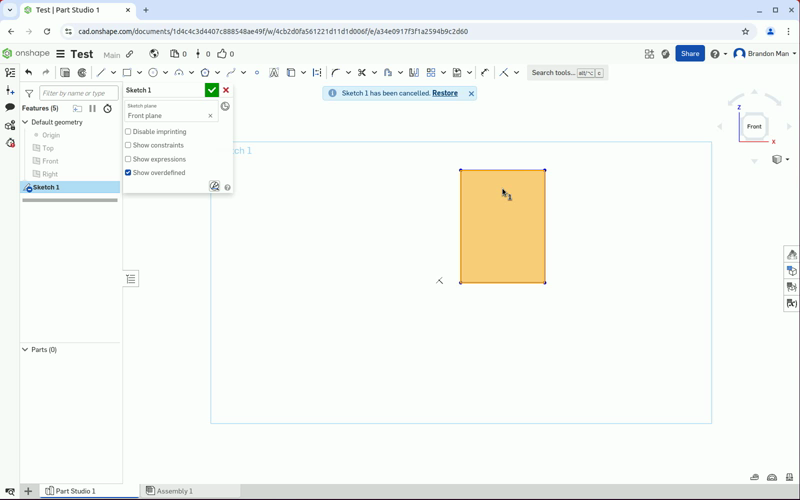
mouse_move(73, 352)
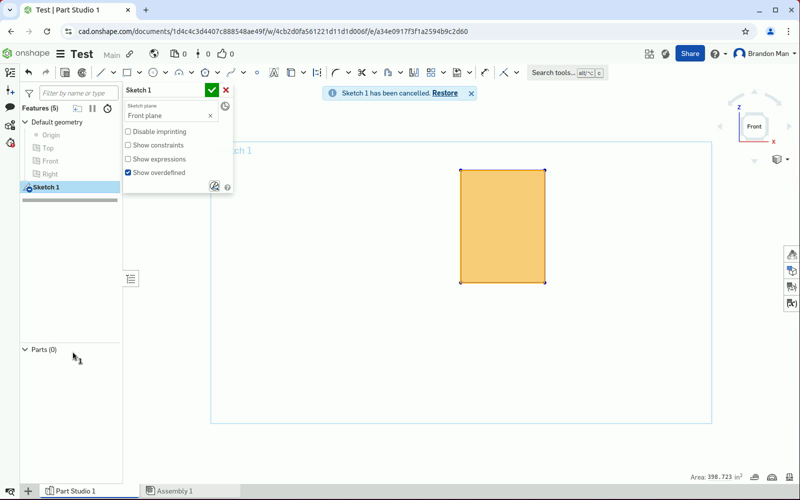
key(shift+y)
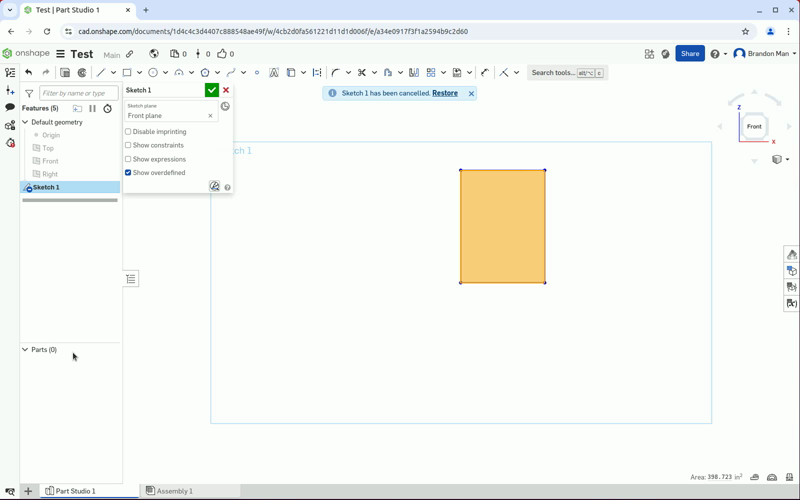
key(shift+e)
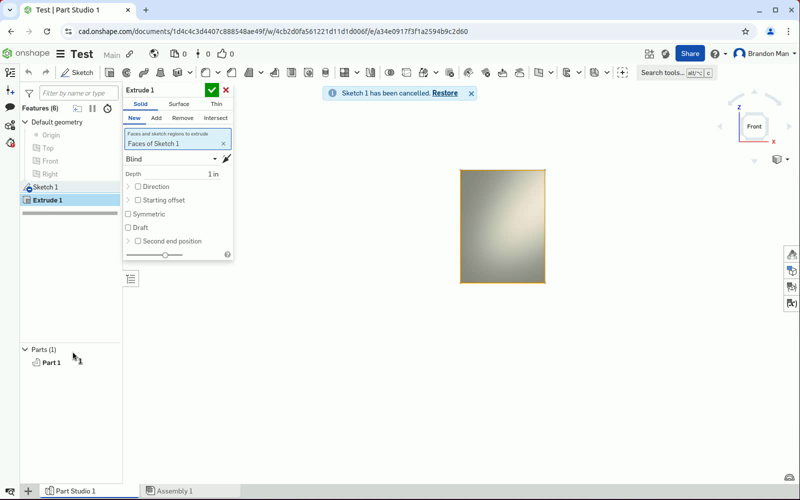
mouse_move(143, 106)
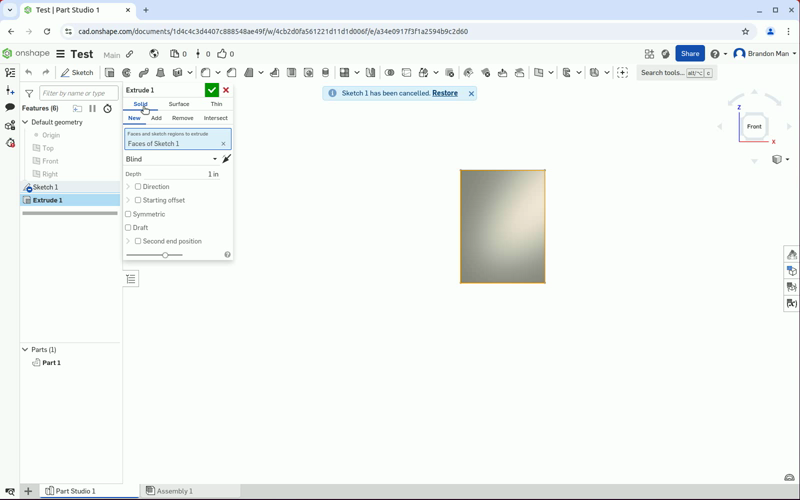
click(143, 106)
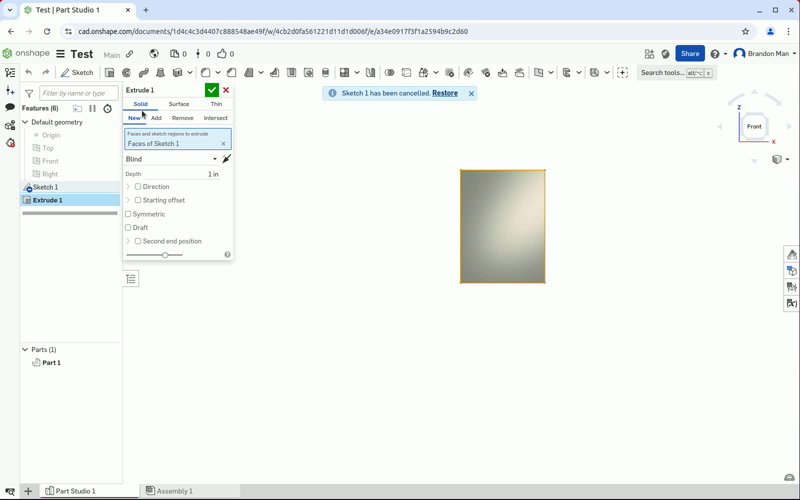
mouse_move(137, 120)
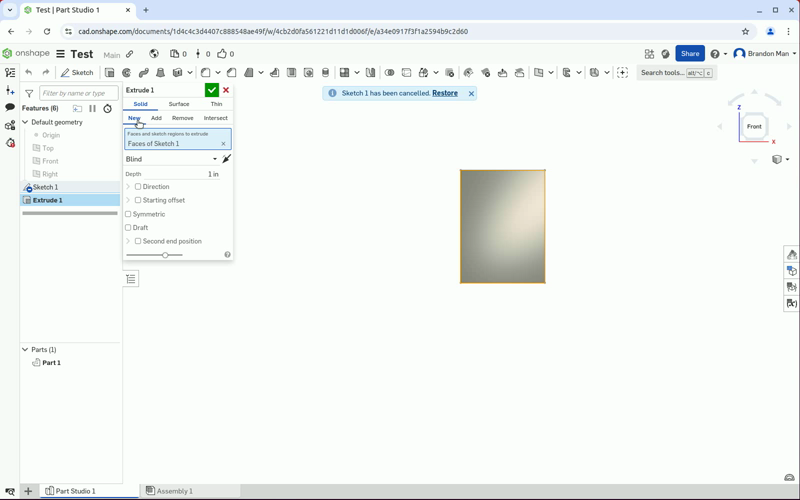
click(137, 120)
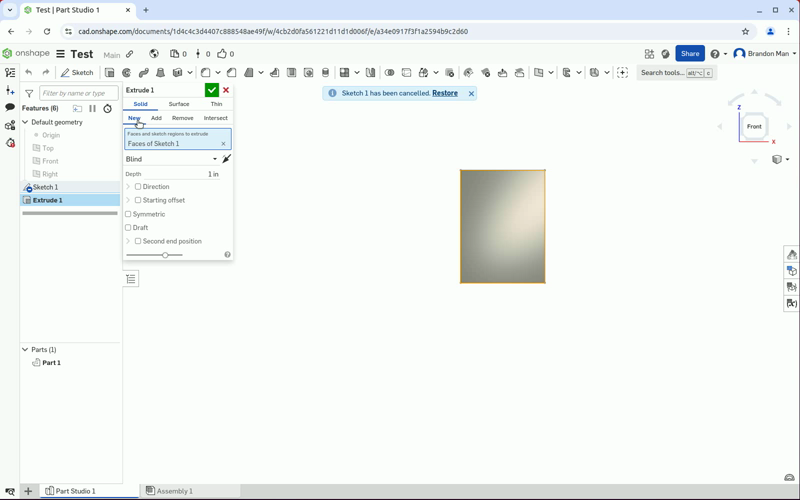
key(tab, 4)
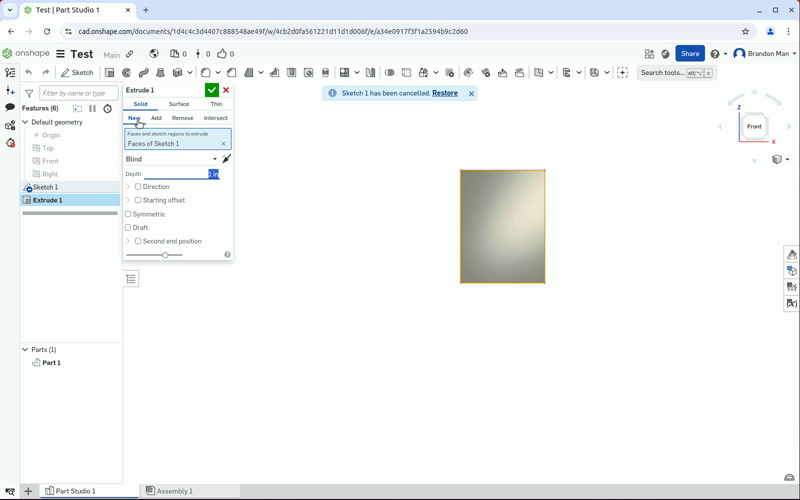
text(1.204)
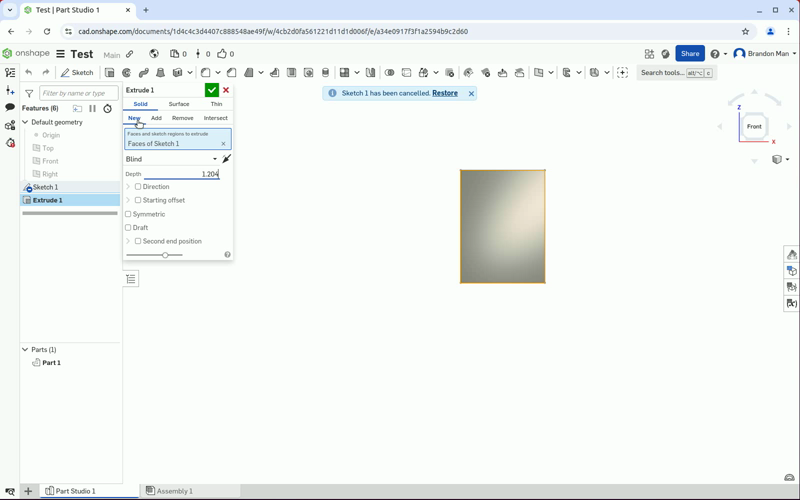
key(enter)
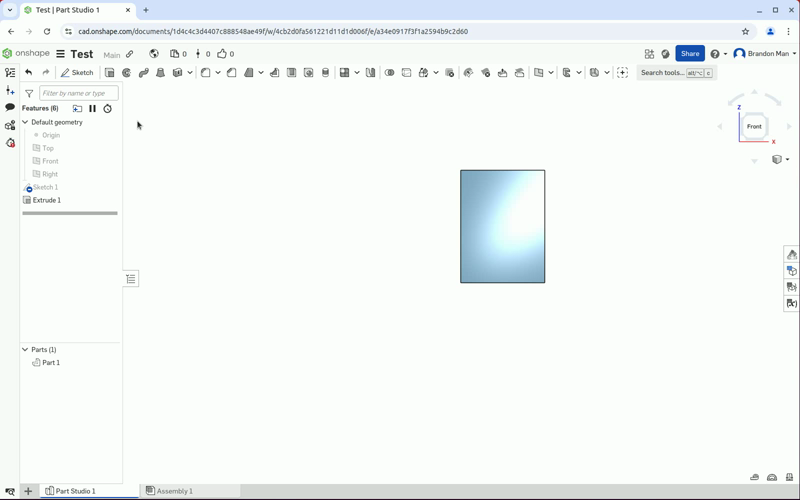
key(shift+h)
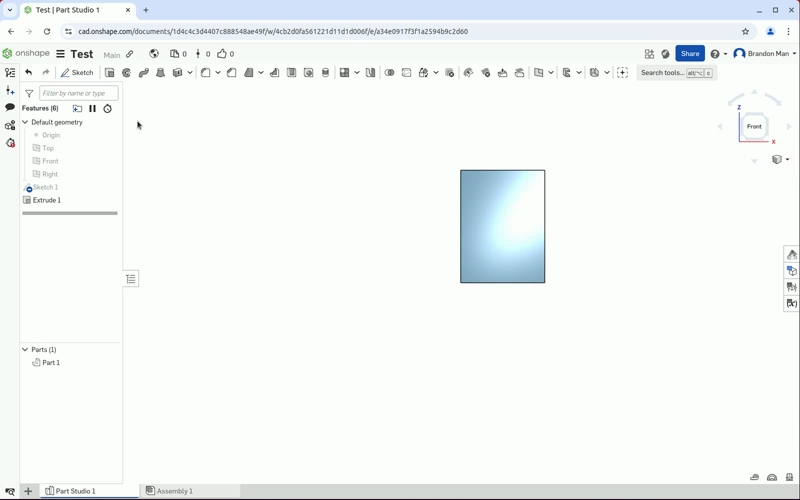
key(shift+h)
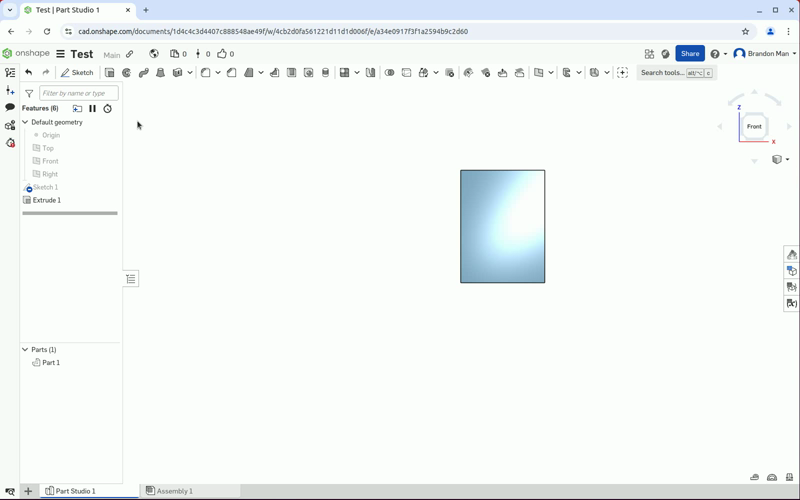
mouse_move(73, 189)
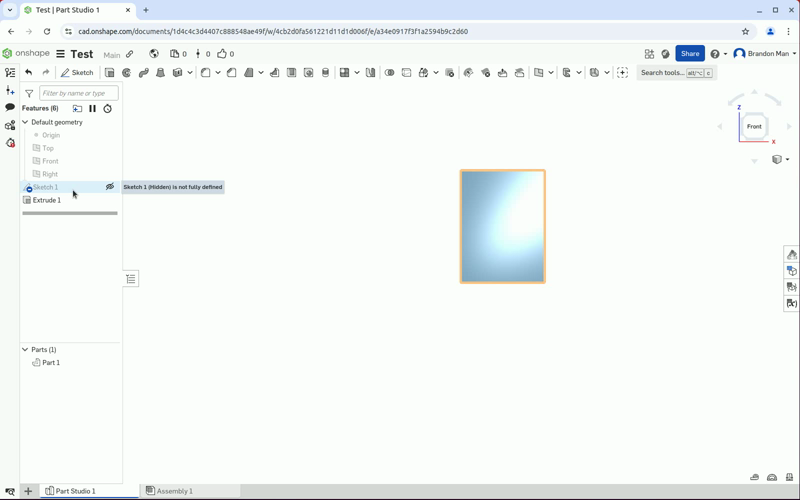
click(73, 189)
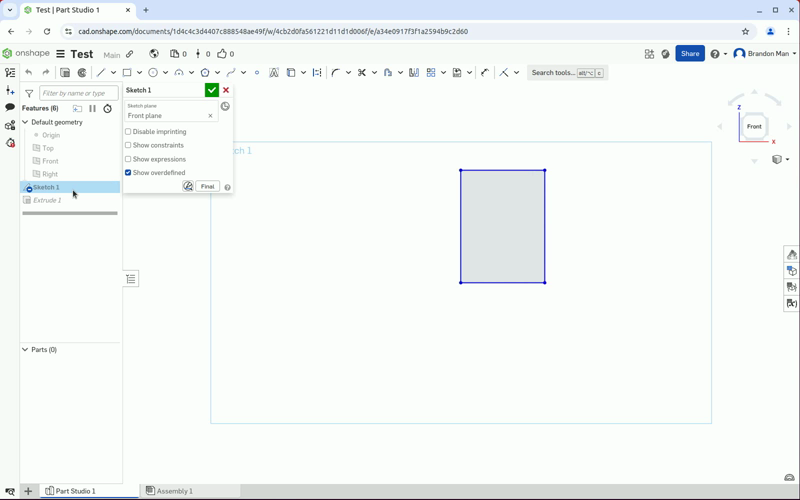
mouse_move(229, 92)
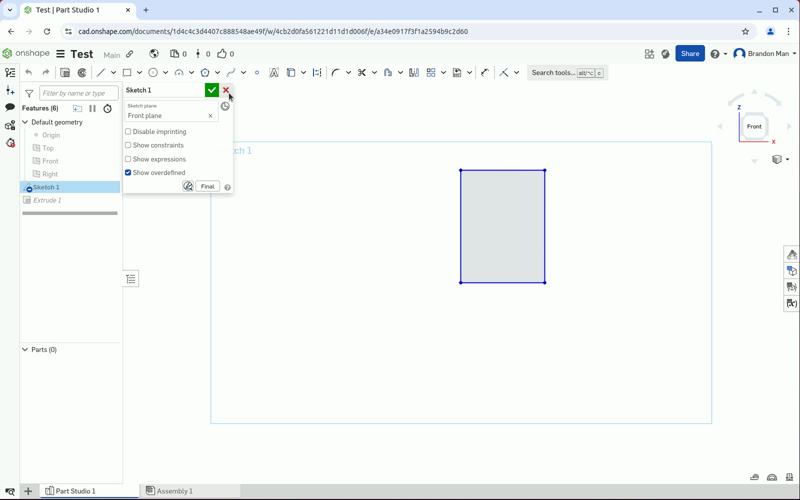
click(229, 92)
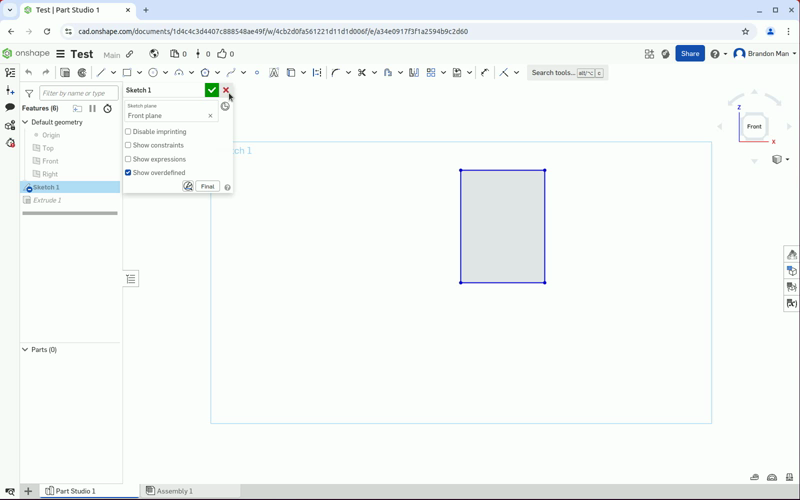
key(shift+s)
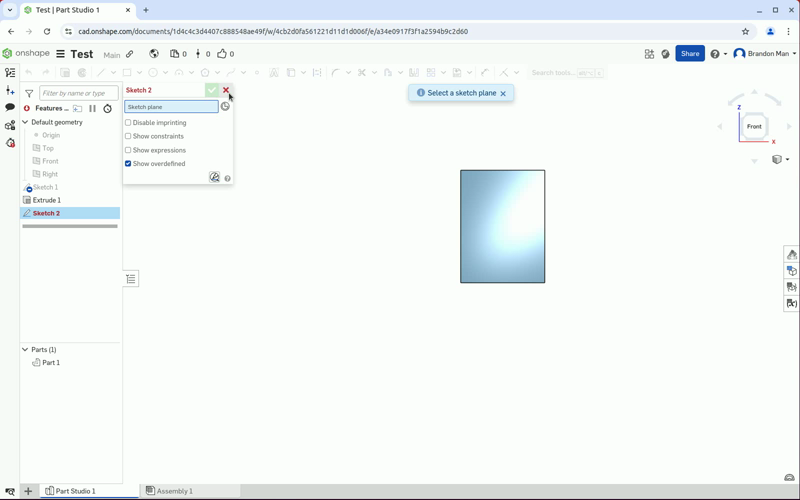
mouse_move(73, 163)
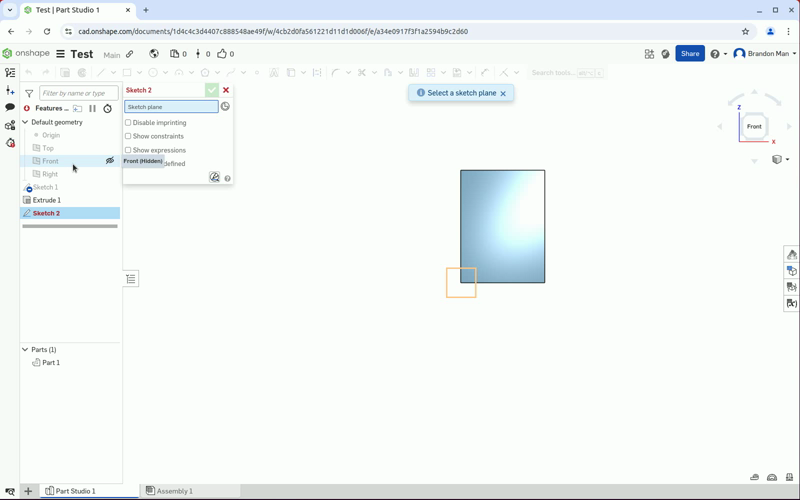
click(73, 163)
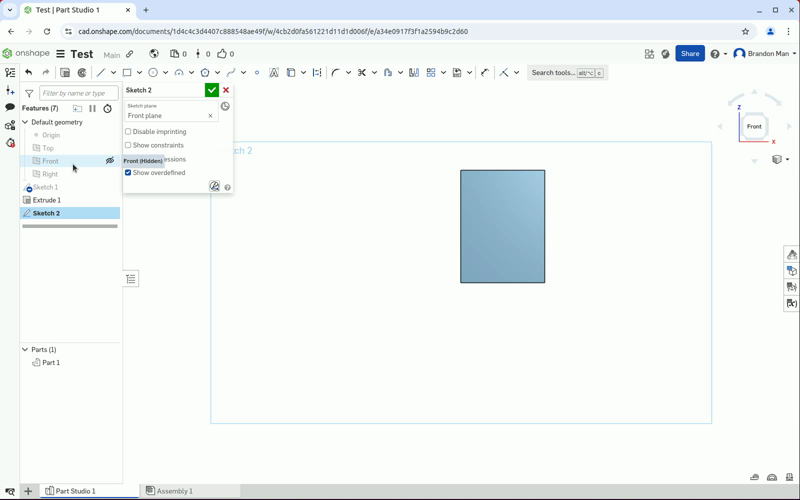
mouse_move(73, 352)
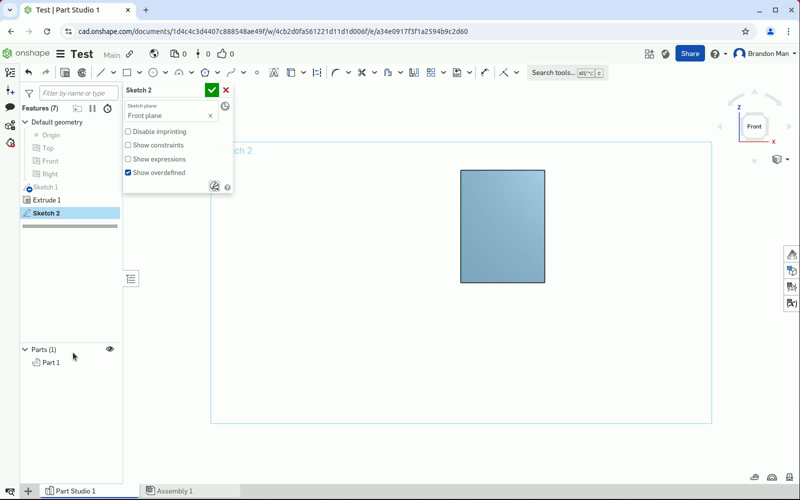
key(y)
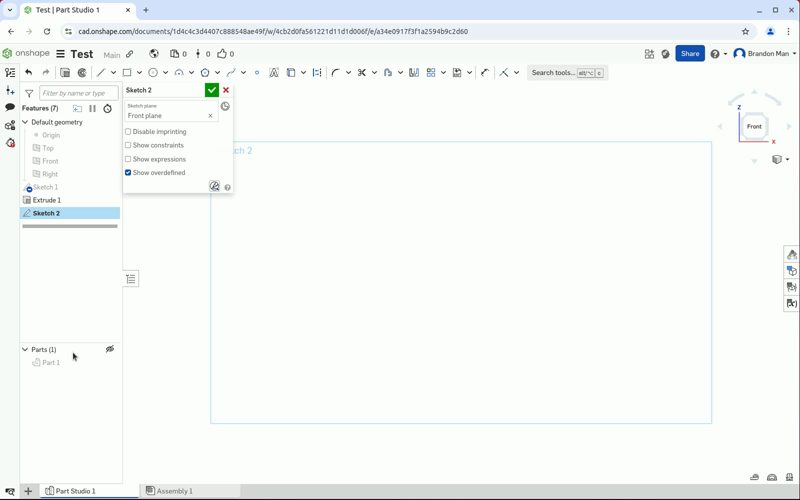
key(l)
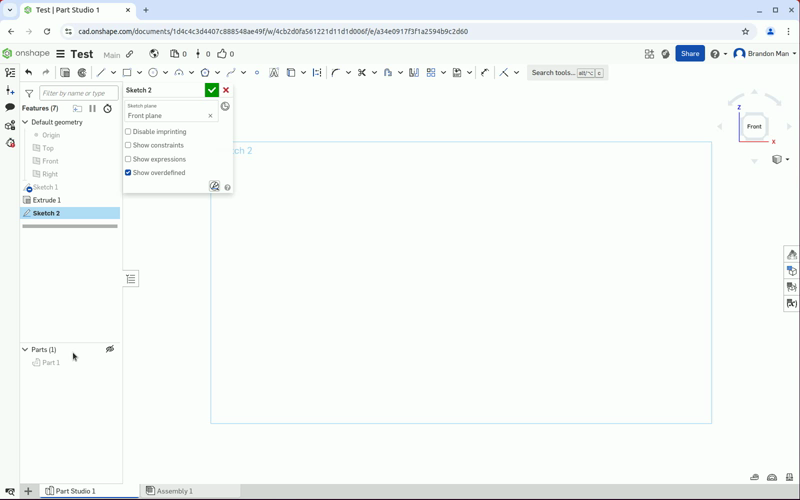
key_down(shift)
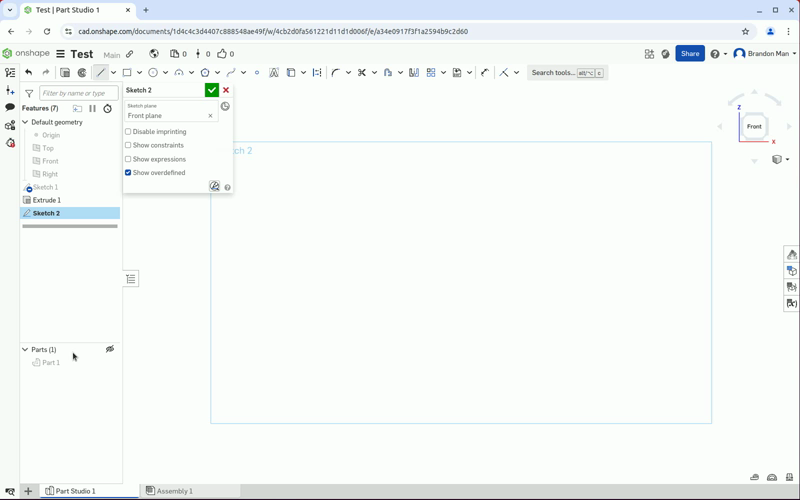
mouse_move(460, 282)
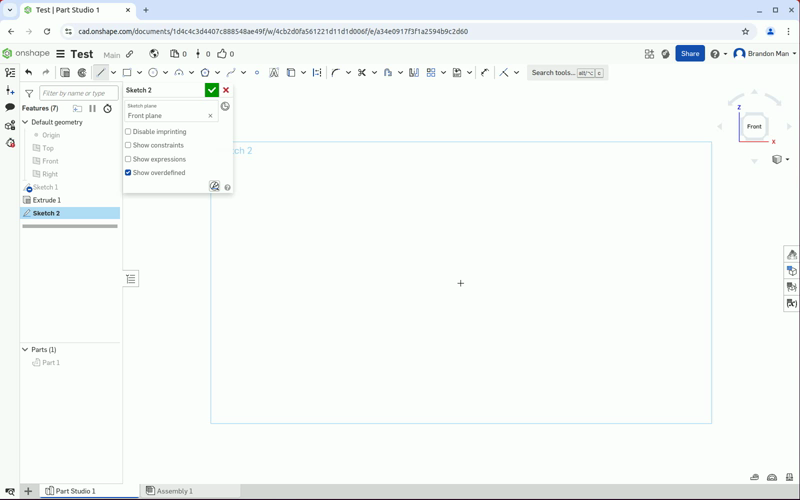
click(460, 282)
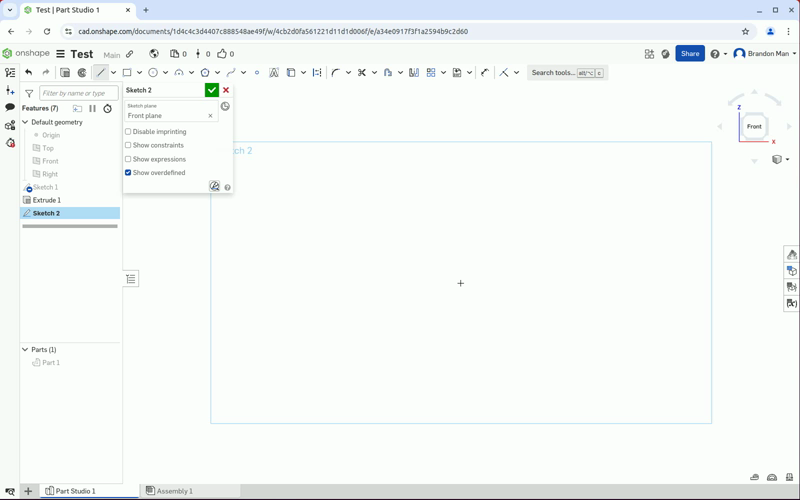
key_up(shift)
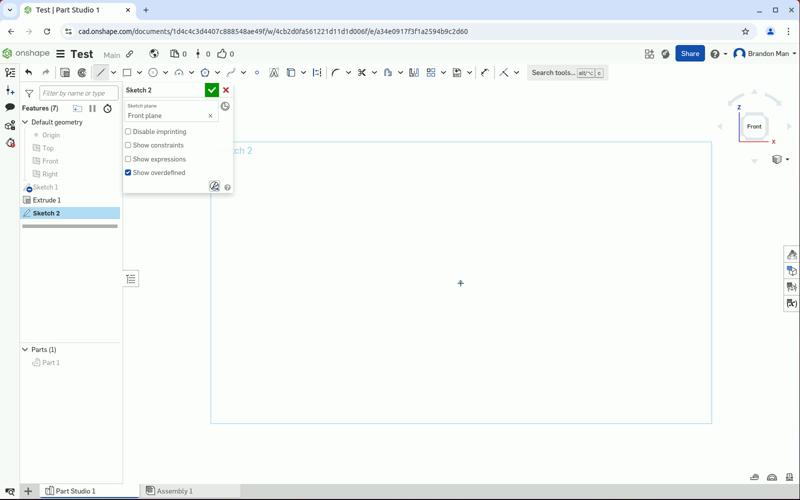
key_down(shift)
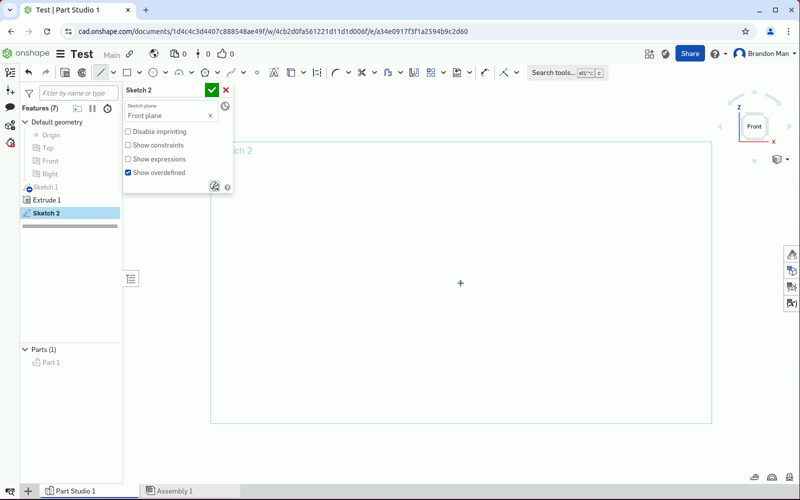
mouse_move(544, 282)
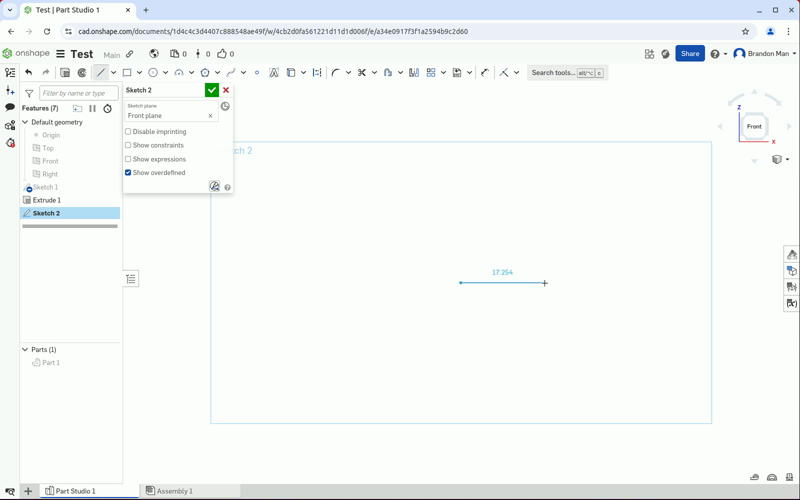
click(544, 282)
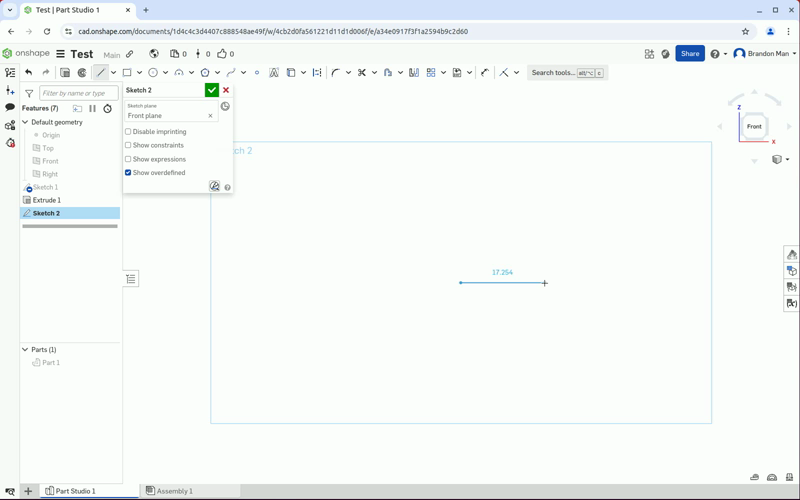
key_up(shift)
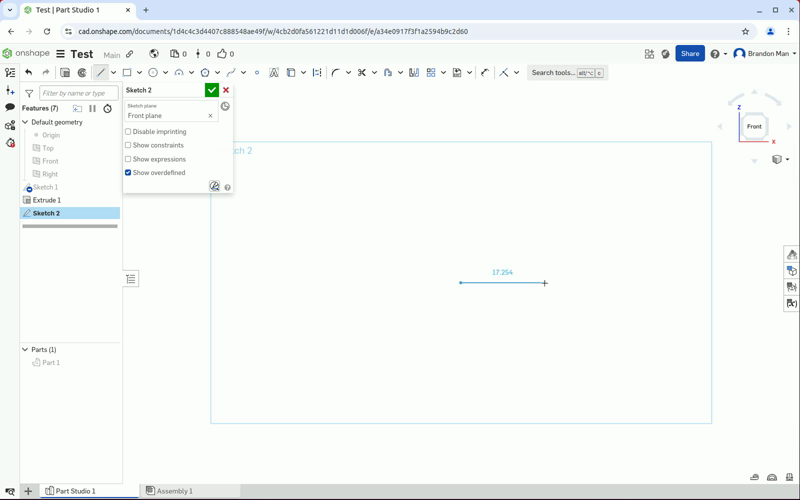
key_down(shift)
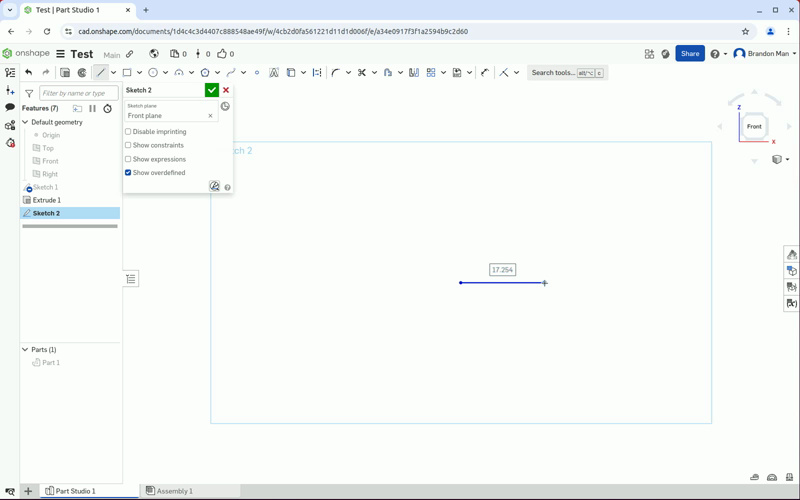
mouse_move(544, 170)
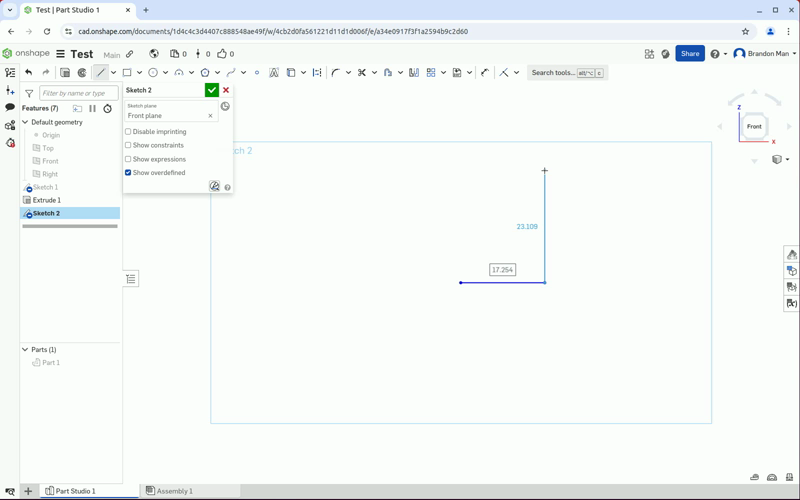
click(544, 170)
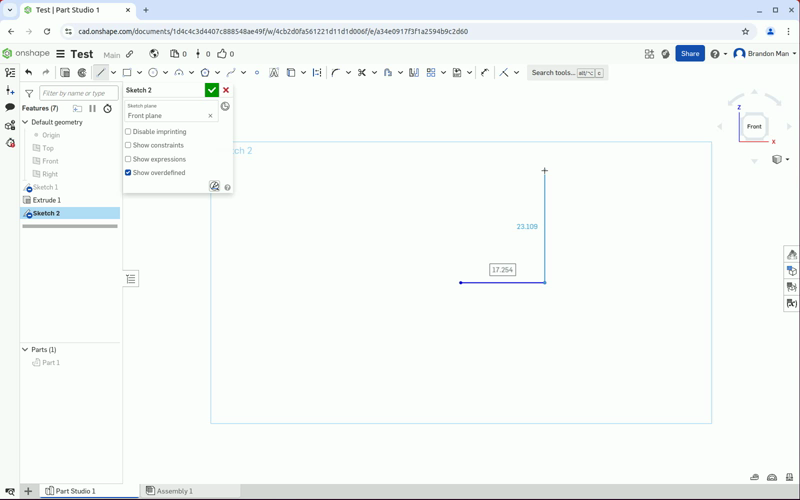
key_up(shift)
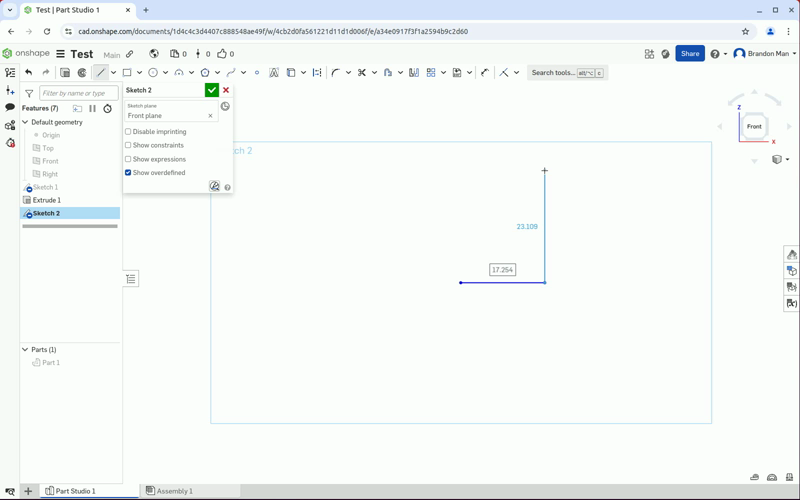
key_down(shift)
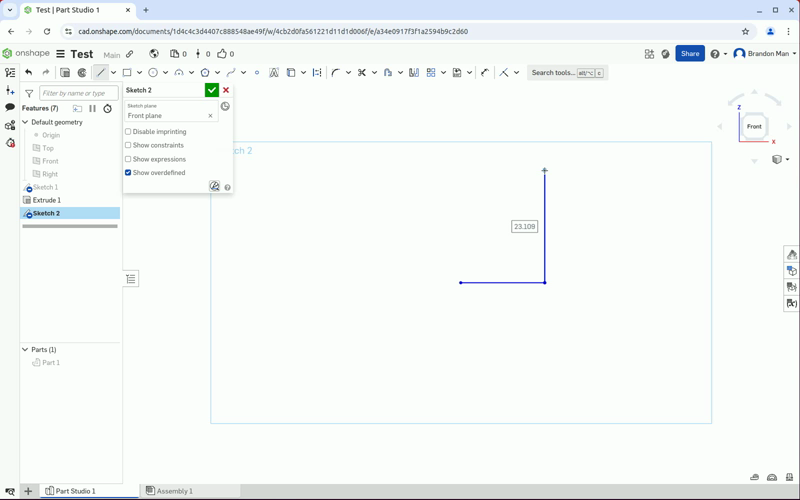
mouse_move(460, 170)
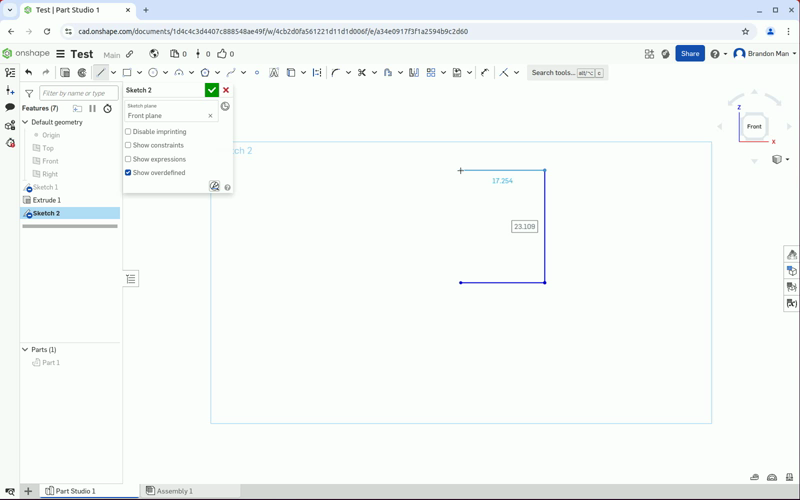
click(460, 170)
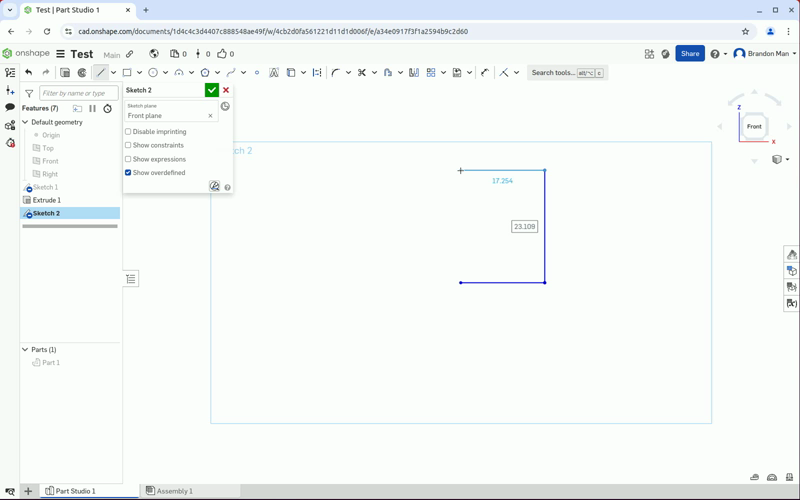
key_up(shift)
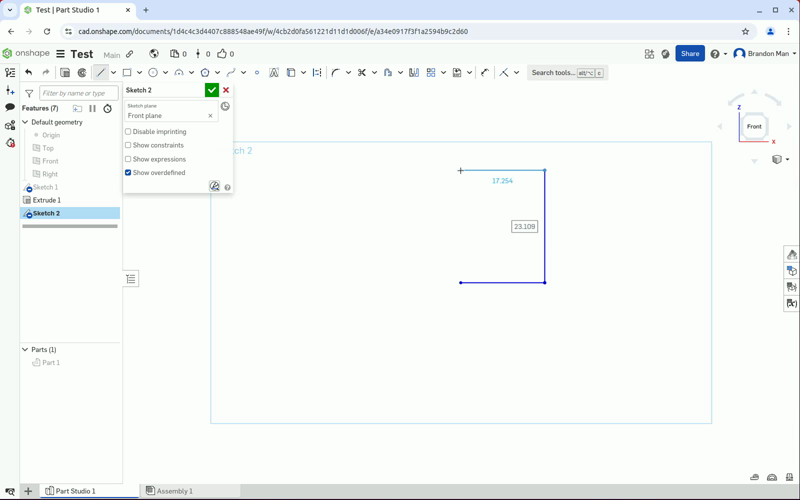
key_down(shift)
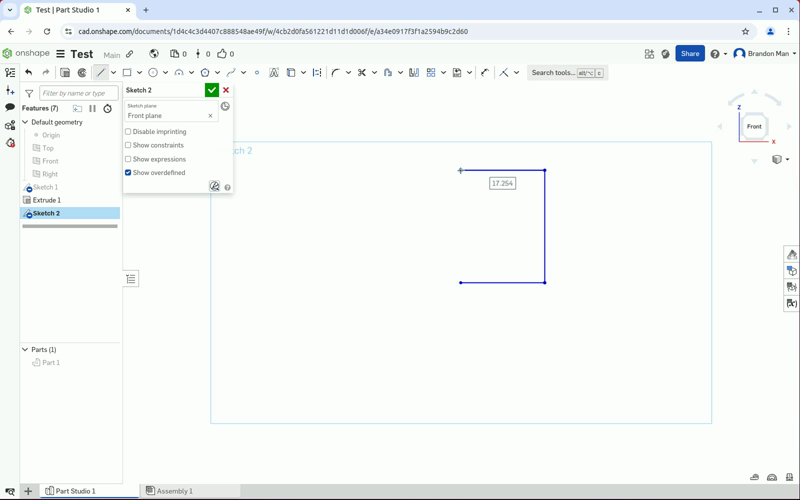
mouse_move(460, 282)
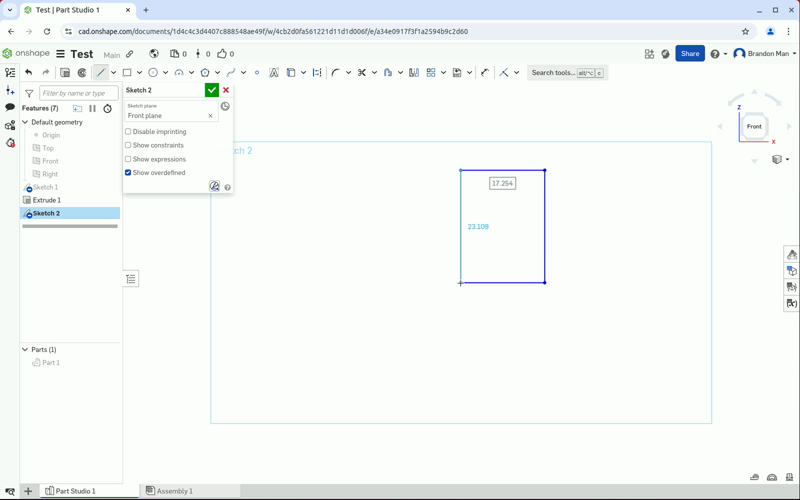
key_up(shift)
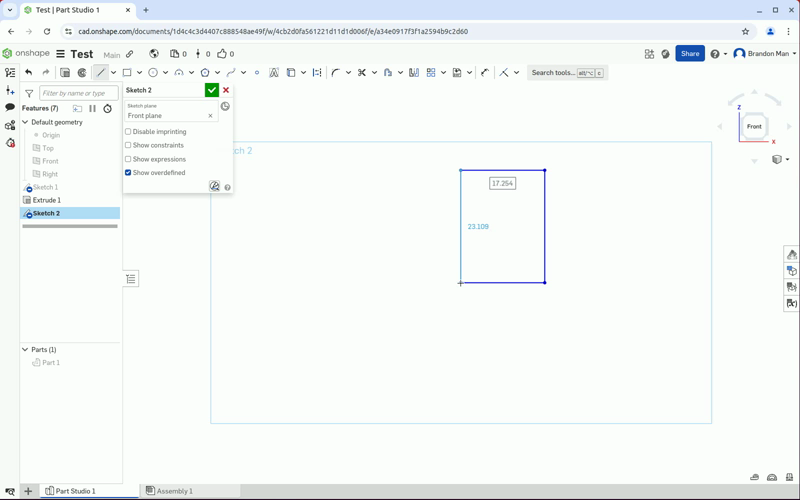
click(460, 282)
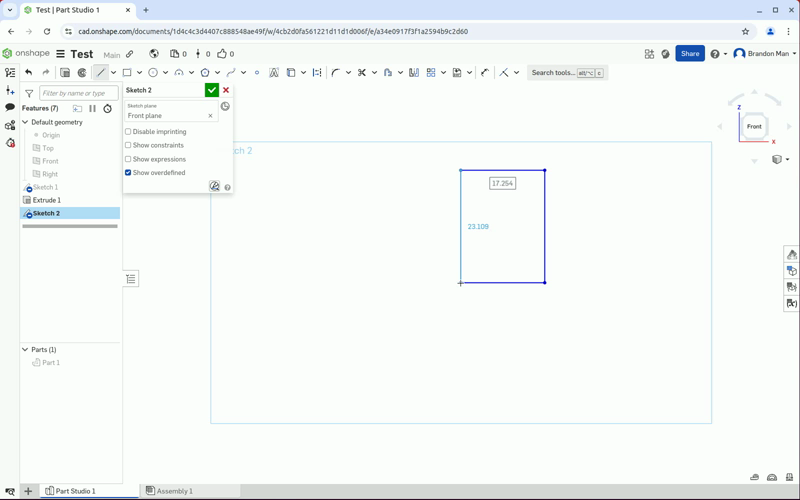
key(esc)
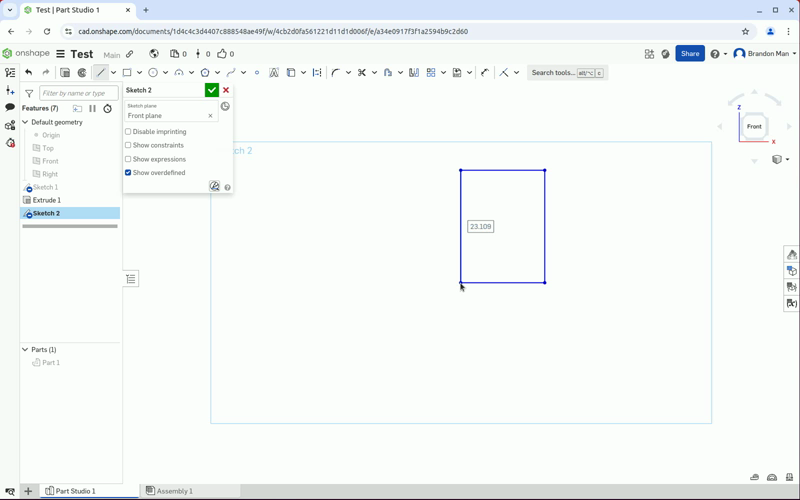
mouse_move(506, 240)
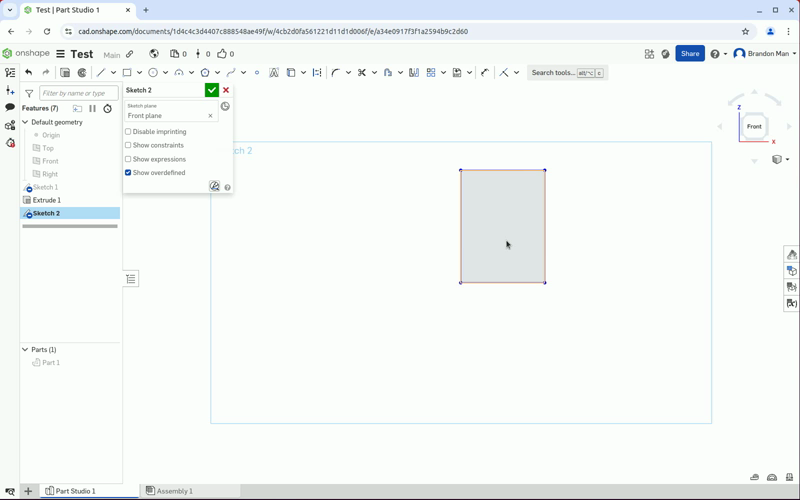
click(506, 240)
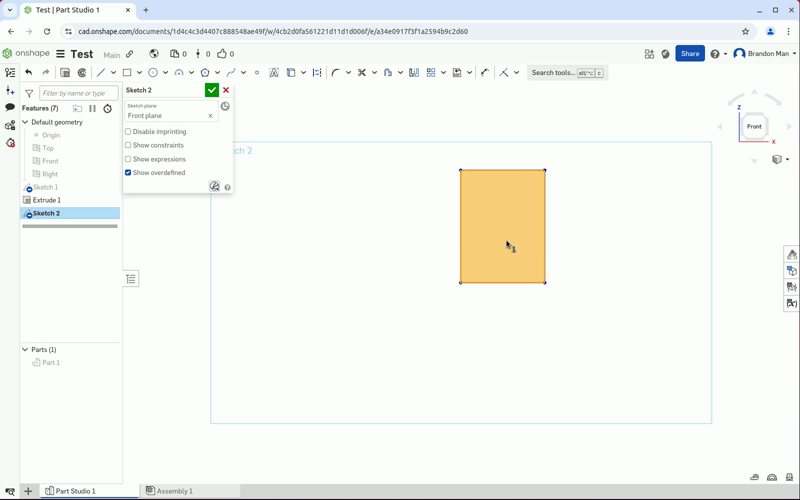
mouse_move(73, 352)
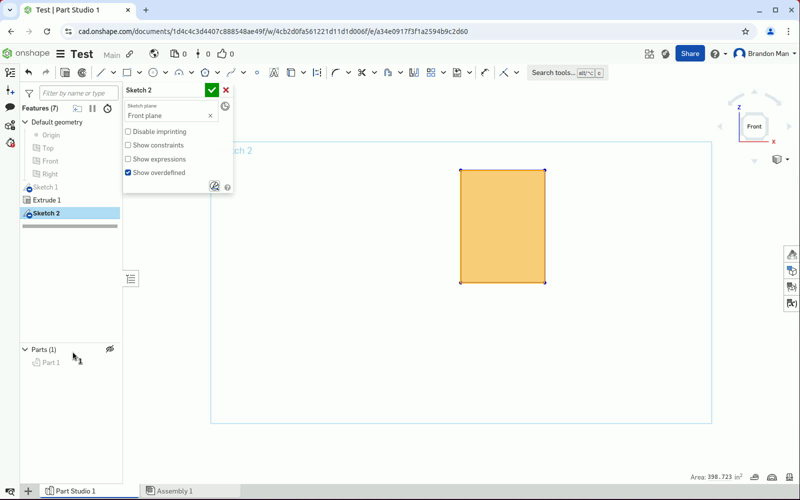
key(shift+y)
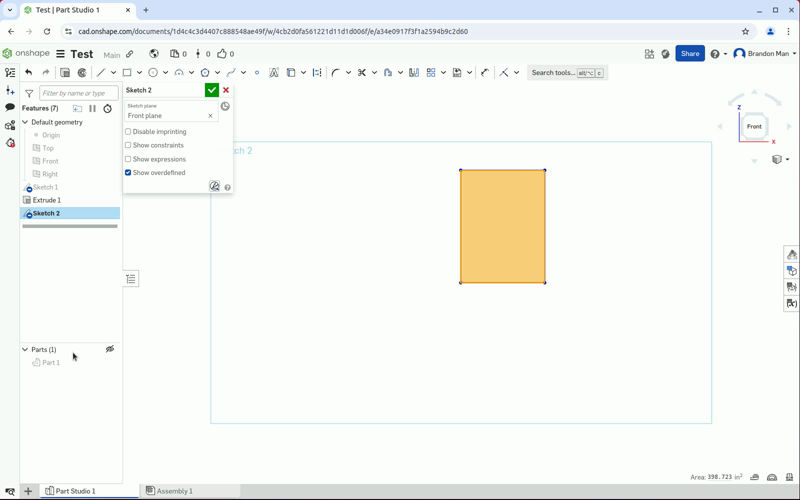
key(shift+e)
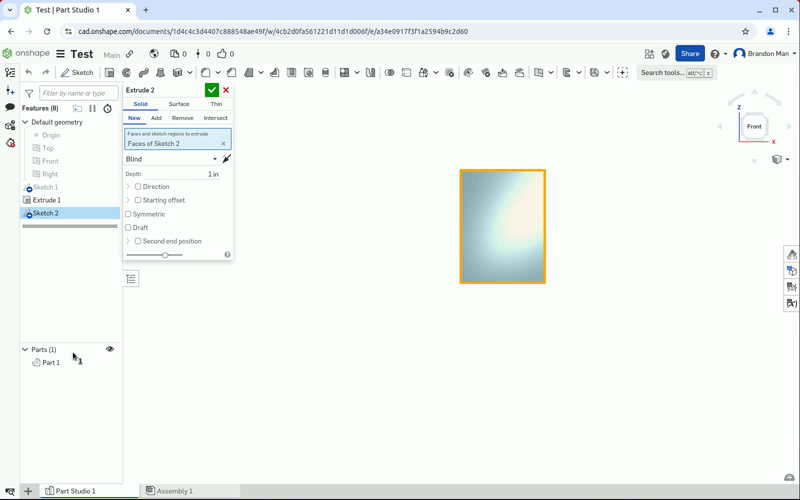
mouse_move(143, 106)
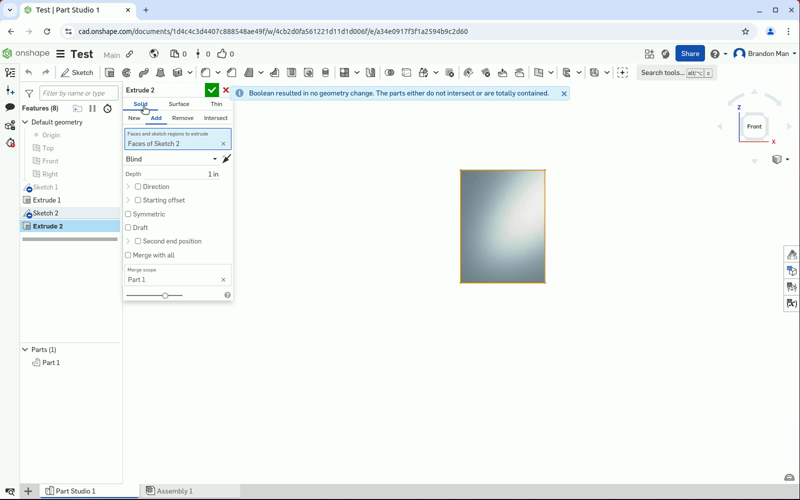
click(143, 106)
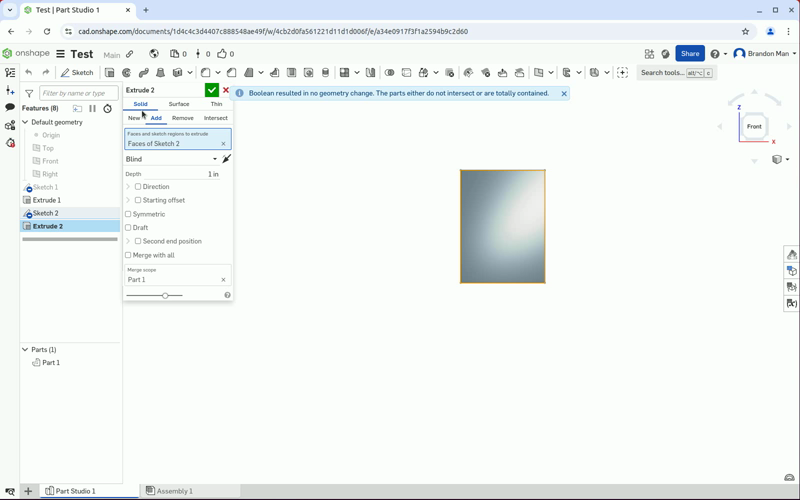
mouse_move(137, 120)
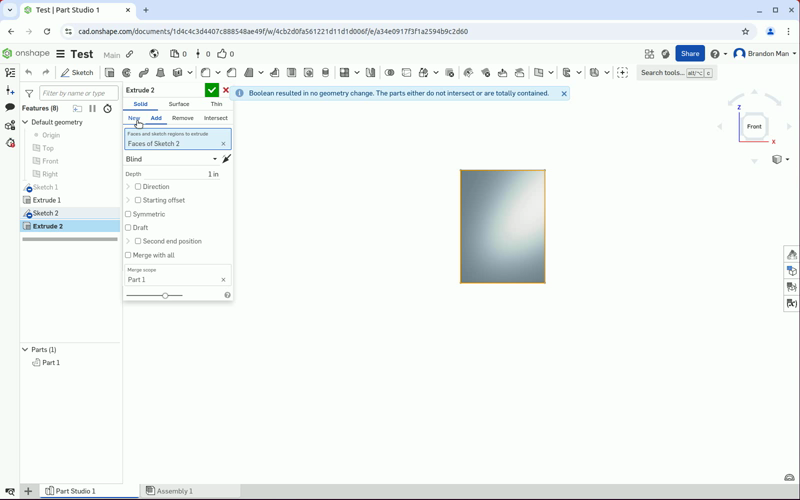
click(137, 120)
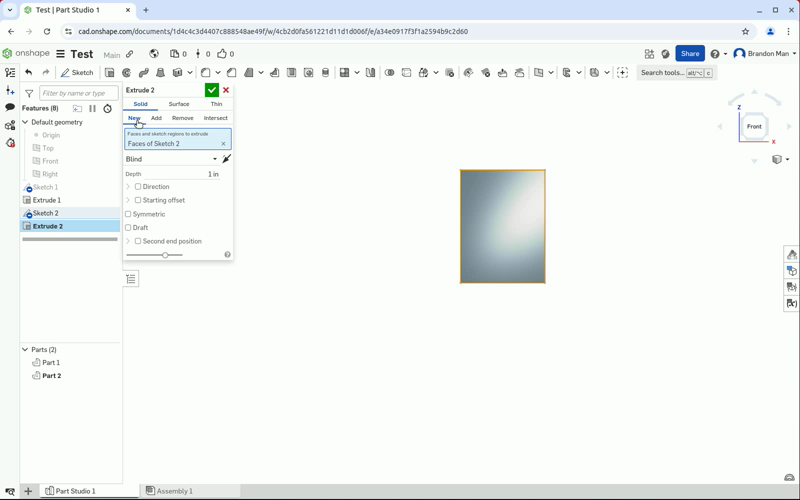
key(tab, 4)
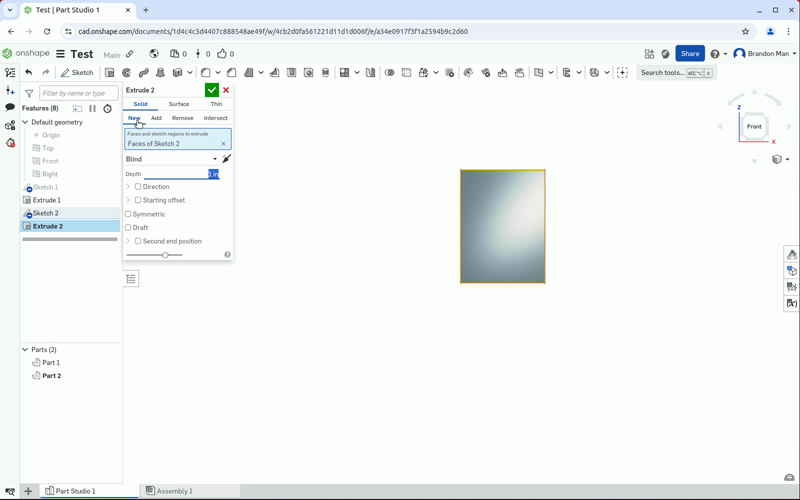
text(1.204)
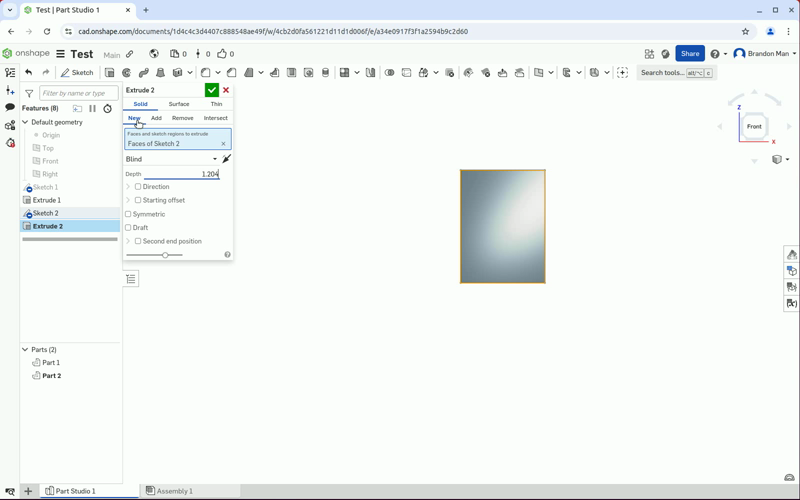
key(enter)
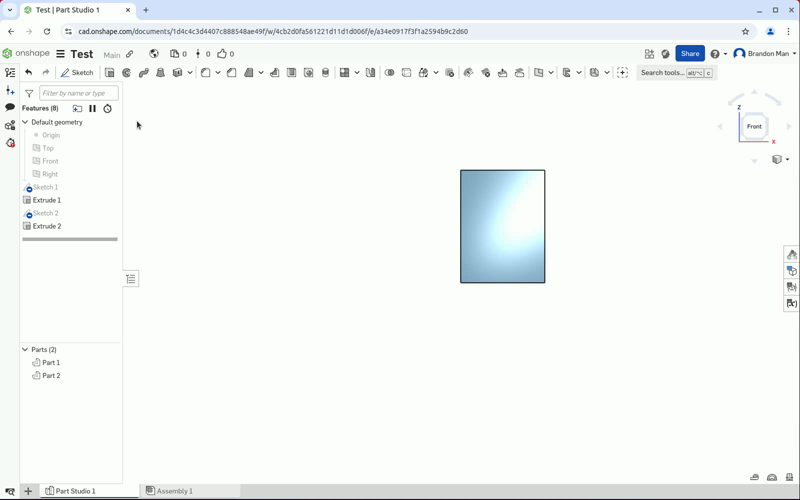
key(shift+h)
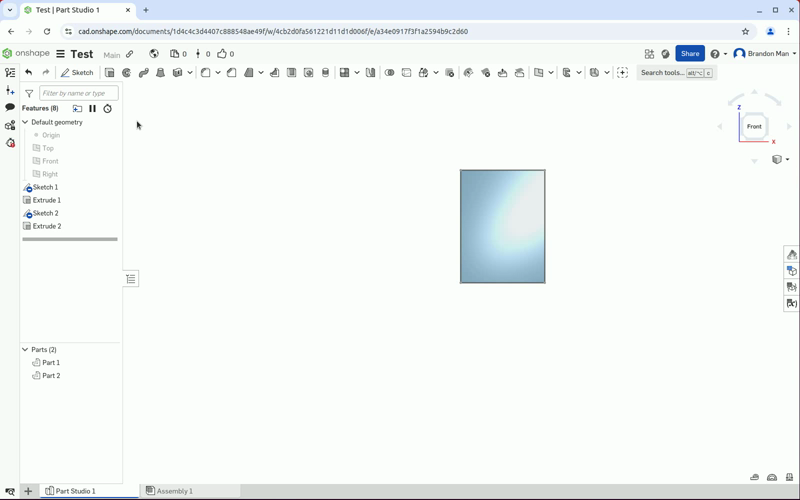
key(shift+h)
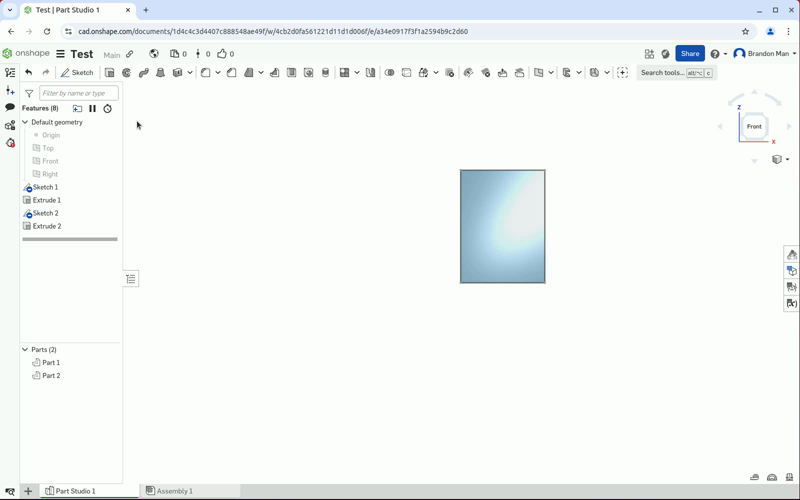
key(shift+7)
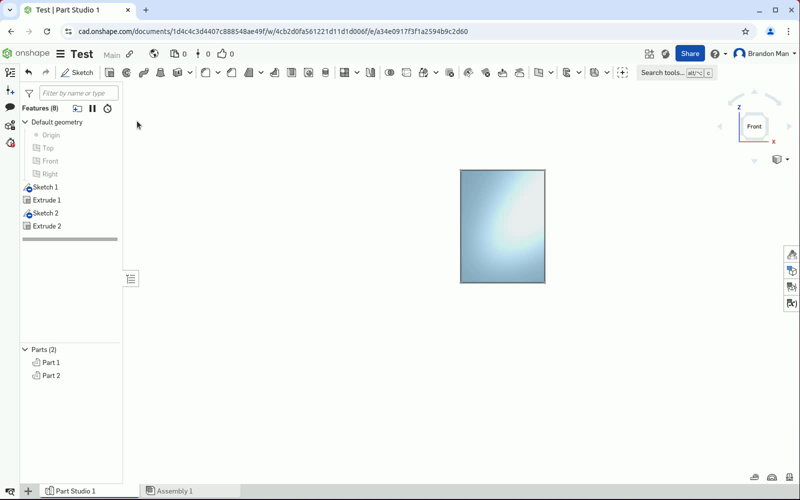
key(left, 2)
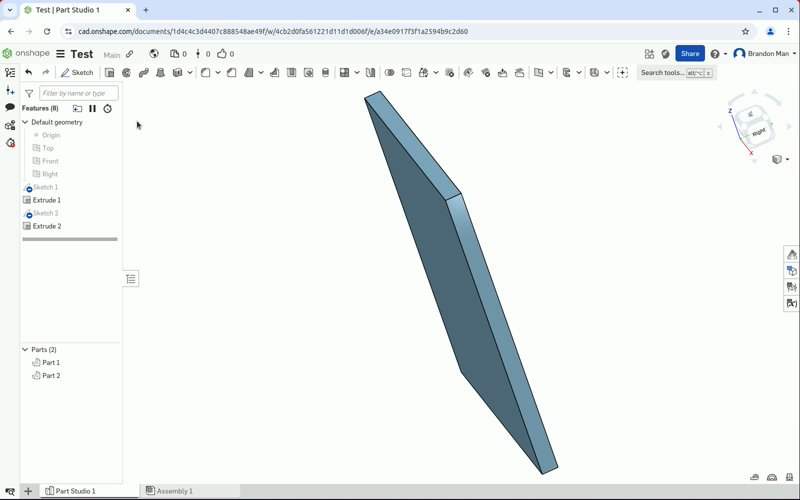
key(down, 2)
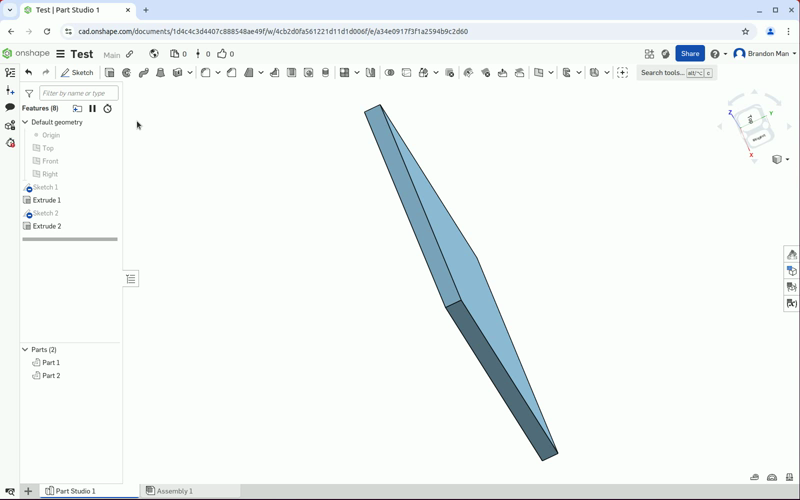
key(up, 2)
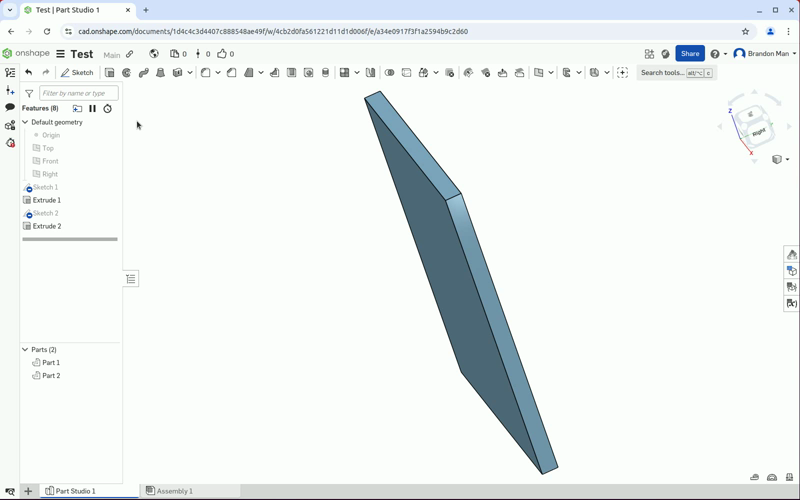
key(right, 2)
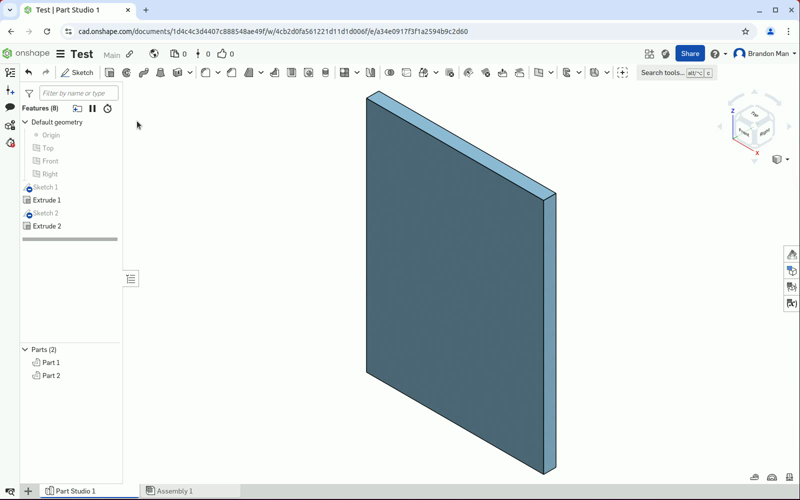
mouse_move(73, 189)
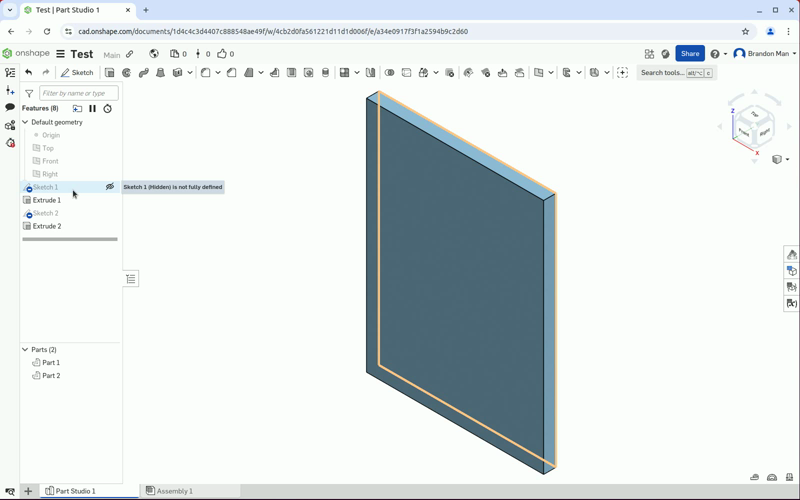
click(73, 189)